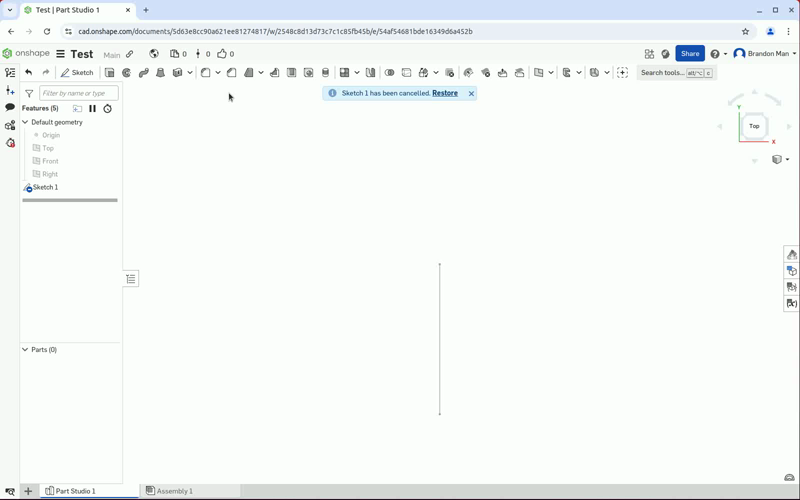
key(shift+h)
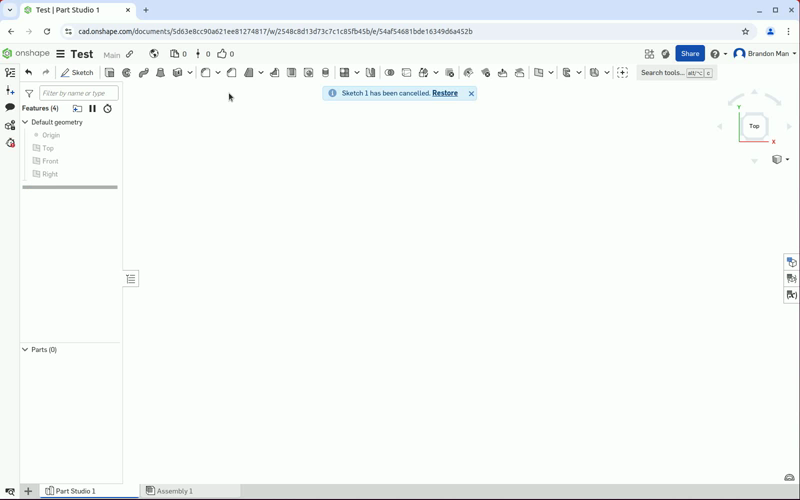
mouse_move(73, 352)
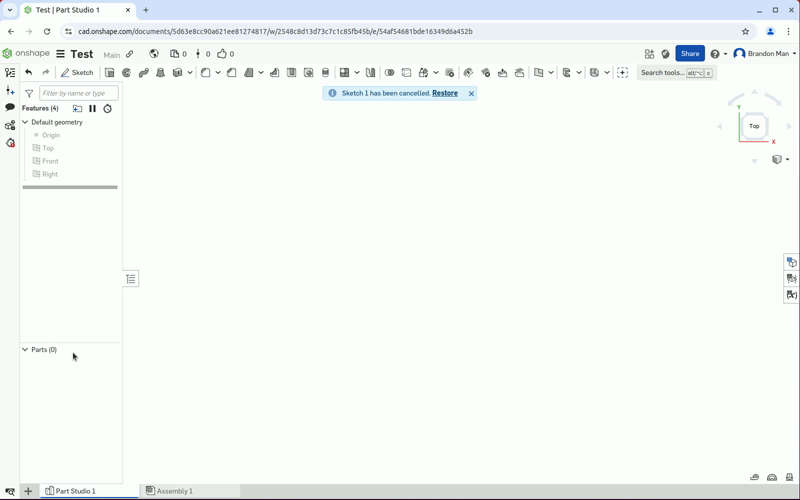
key(y)
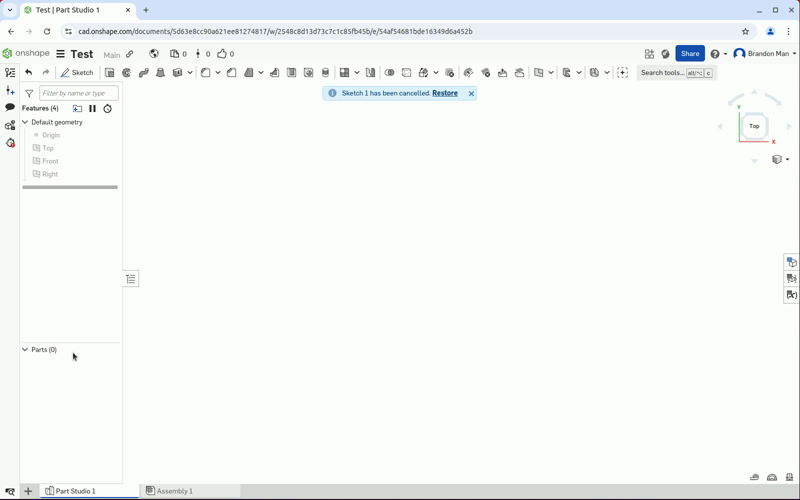
key(shift+p)
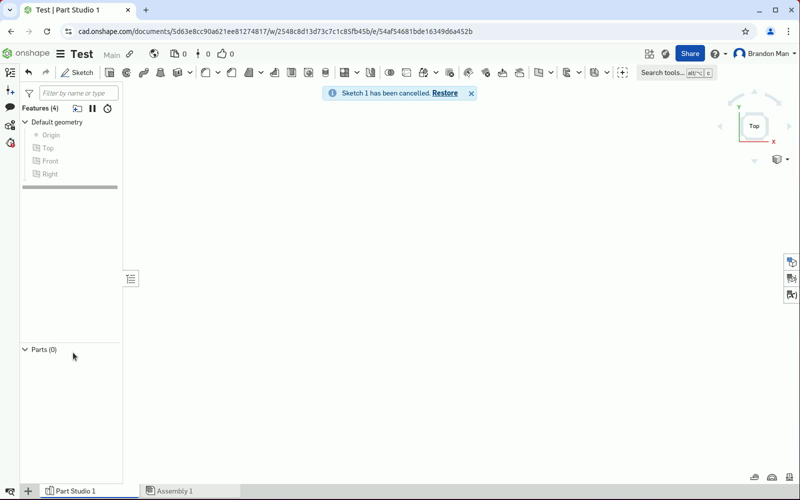
key(space)
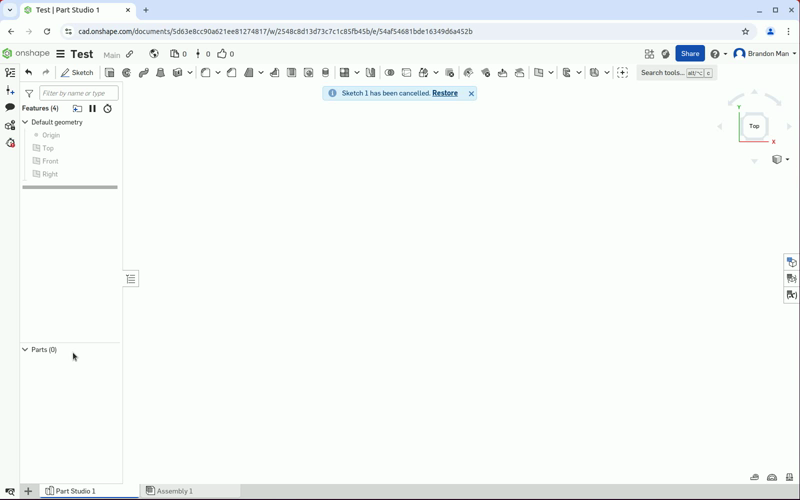
key_down(shift)
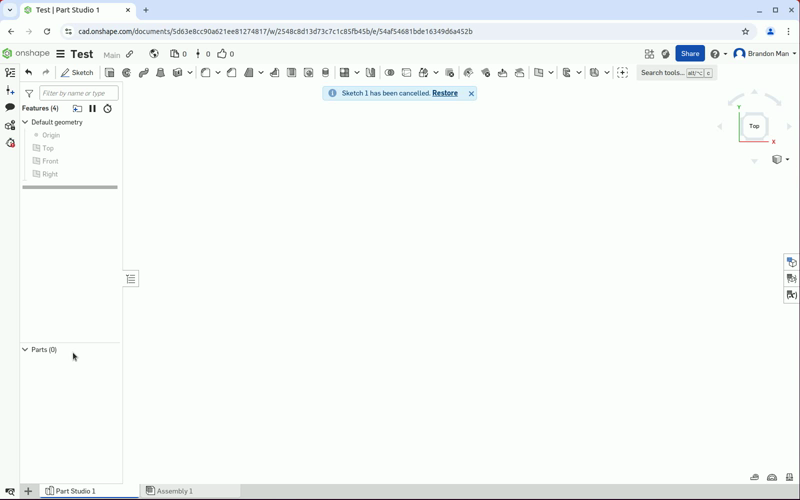
key(up)
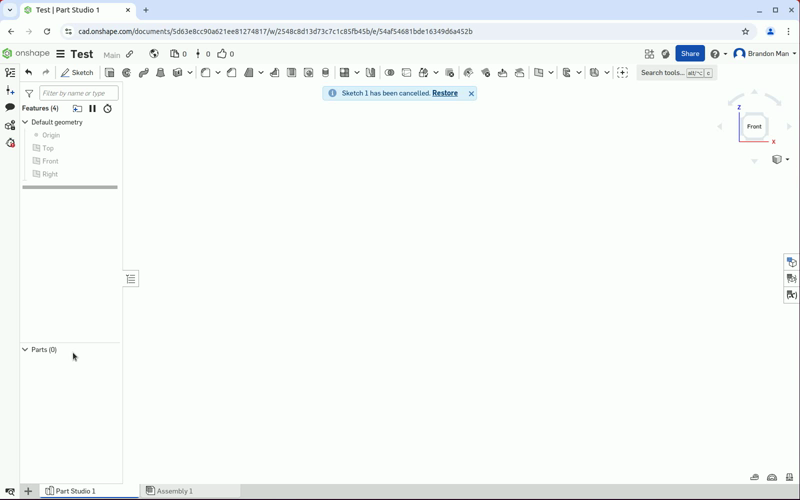
key_up(shift)
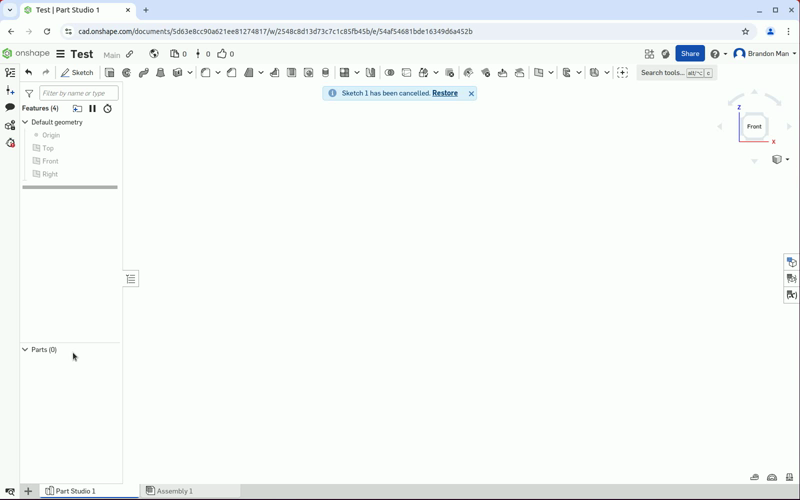
mouse_move(73, 352)
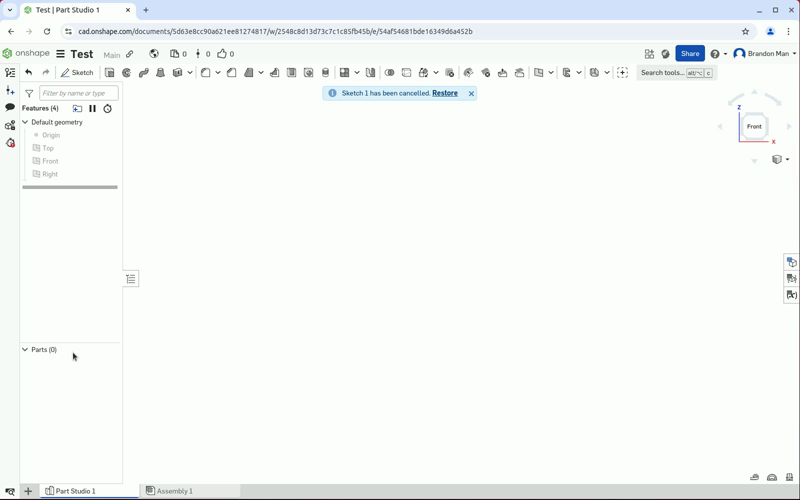
key(shift+y)
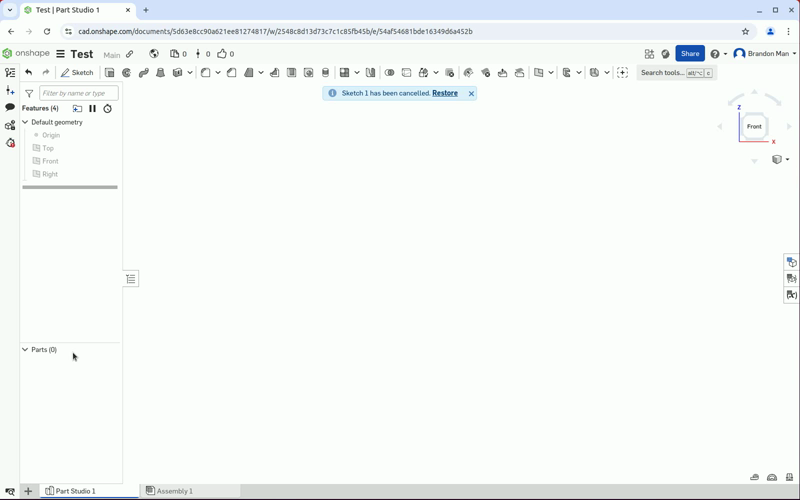
key(shift+s)
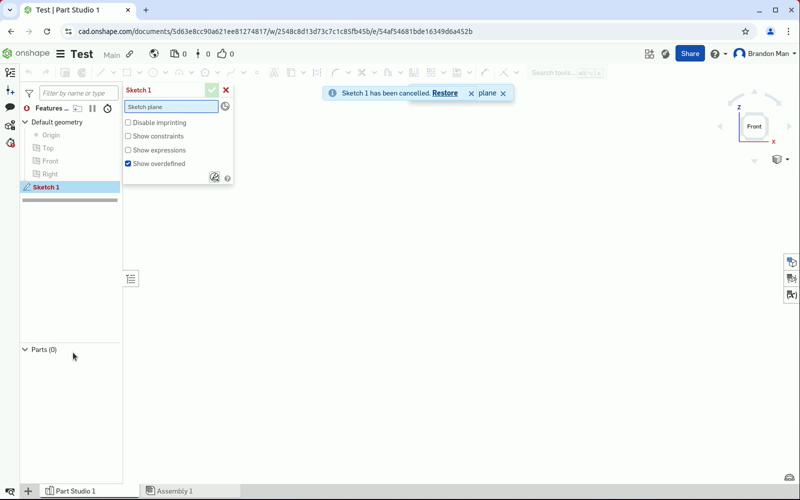
mouse_move(73, 163)
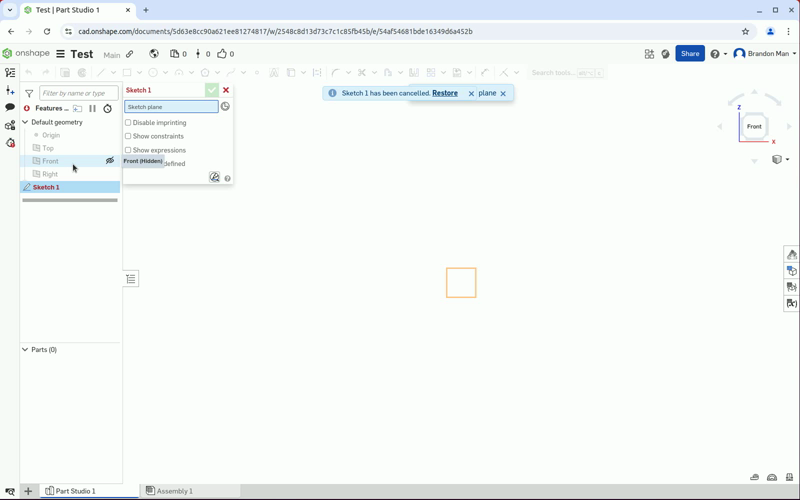
click(73, 163)
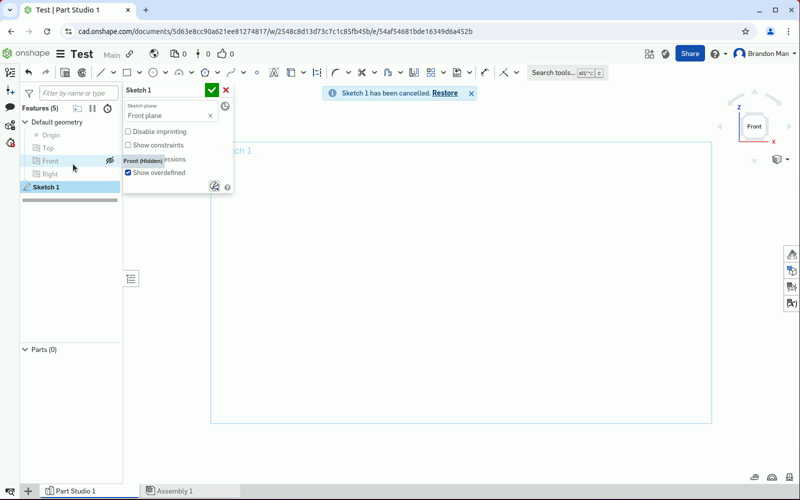
mouse_move(73, 352)
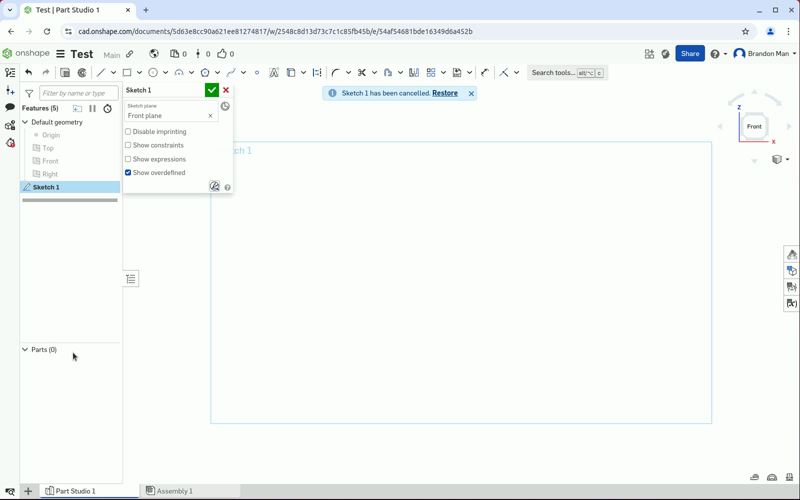
key(y)
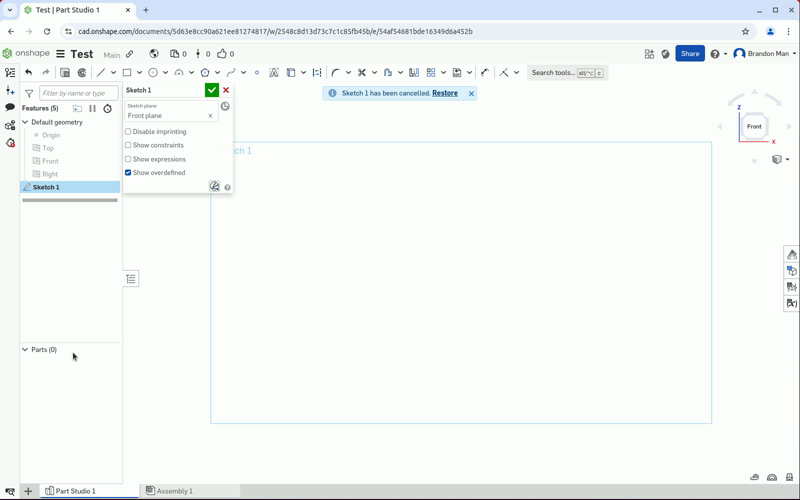
key(l)
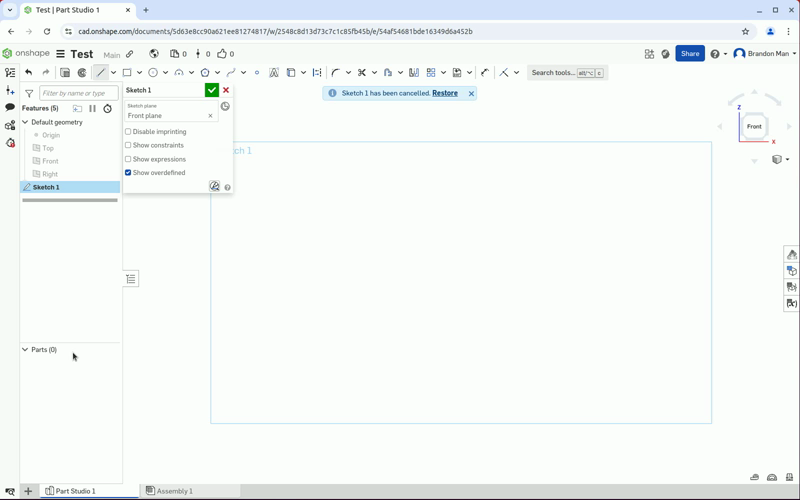
key_down(shift)
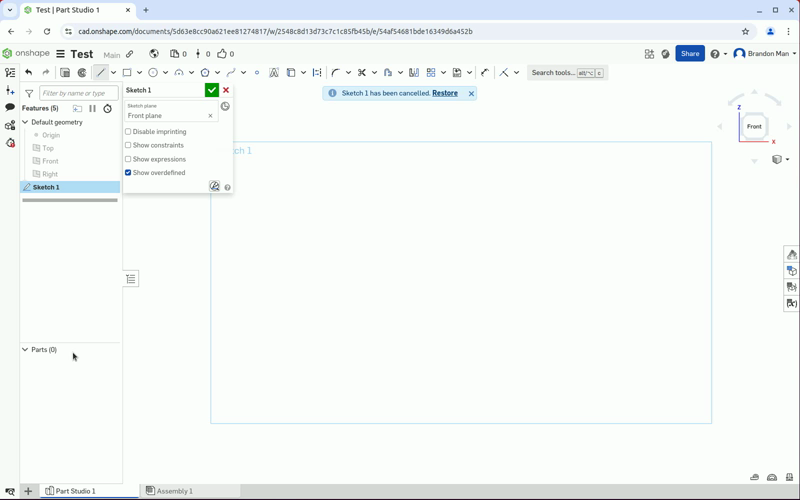
mouse_move(460, 282)
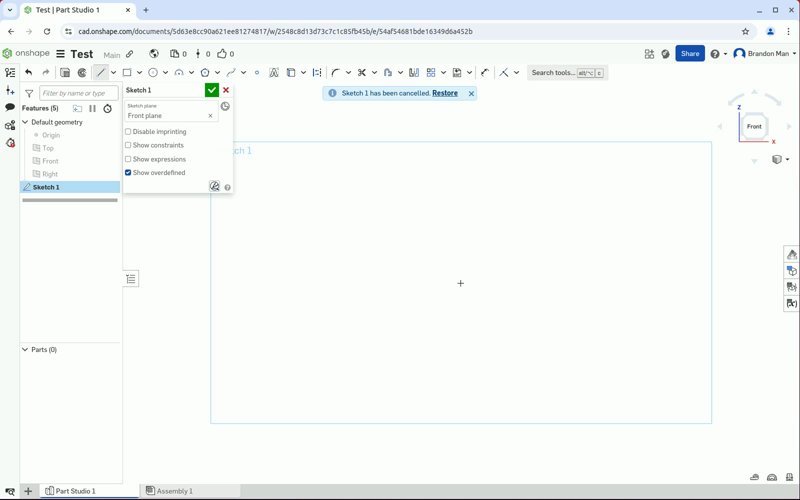
click(460, 282)
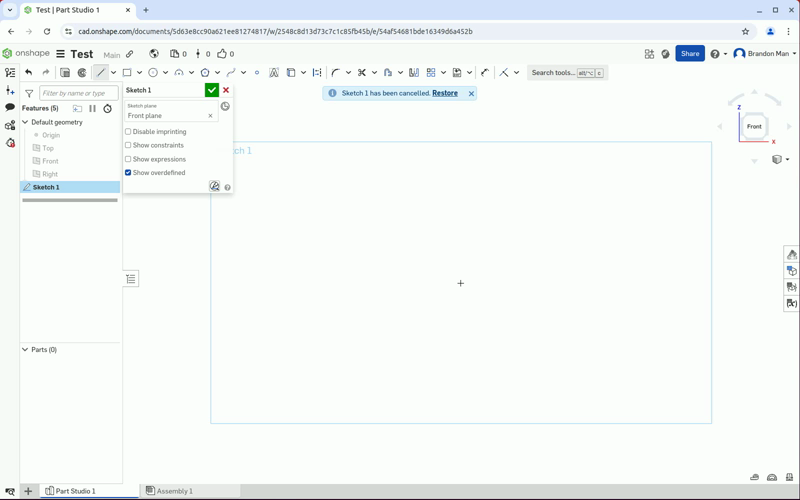
key_up(shift)
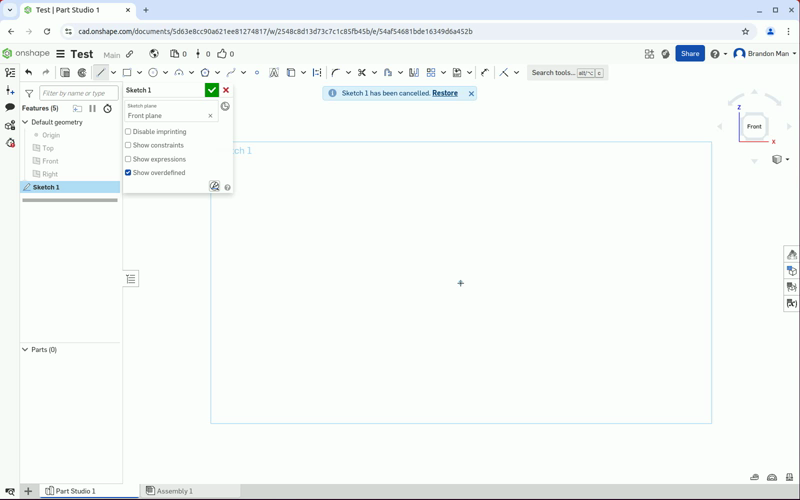
key_down(shift)
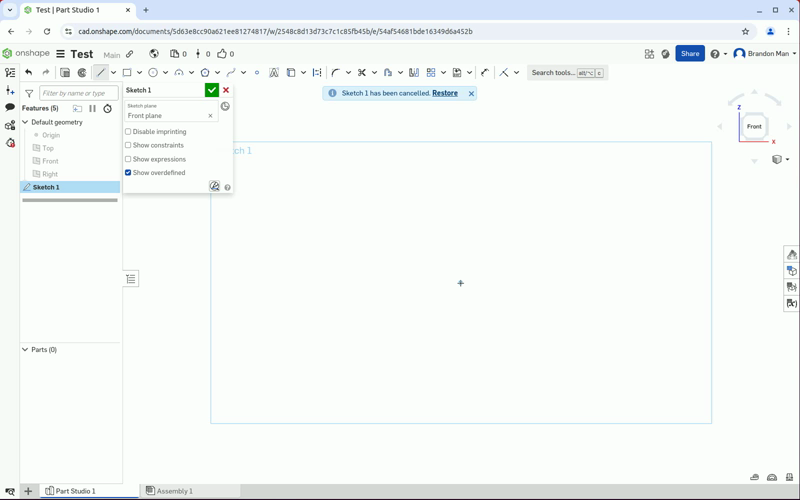
mouse_move(490, 282)
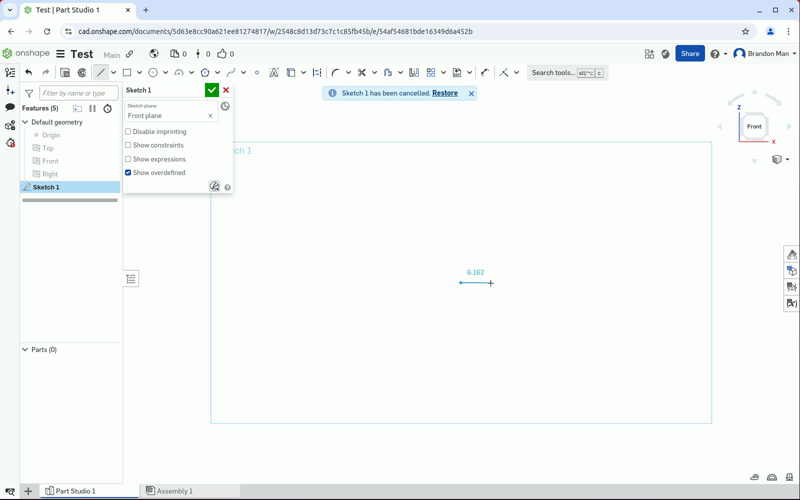
mouse_move(470, 282)
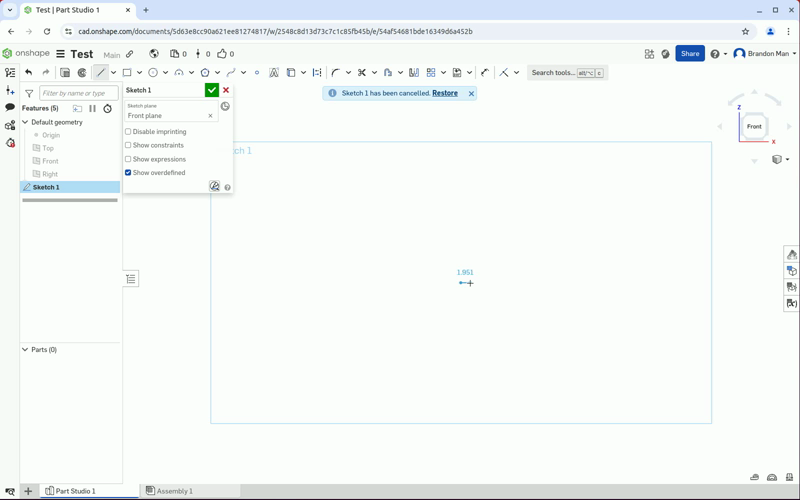
click(470, 282)
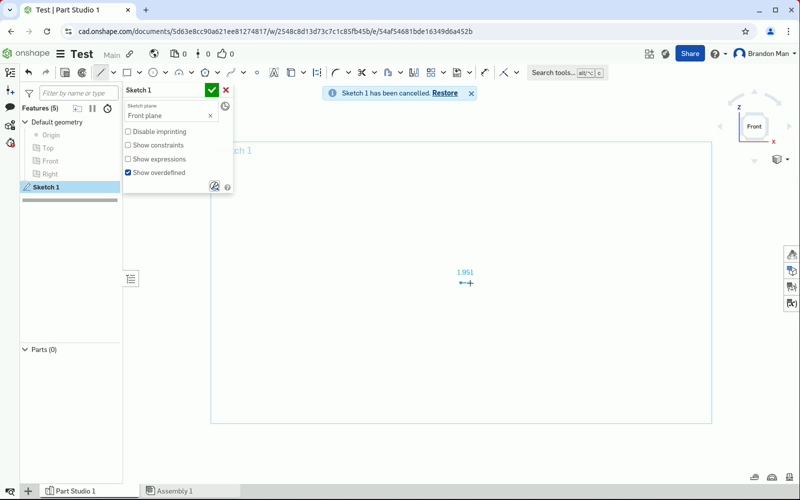
key_up(shift)
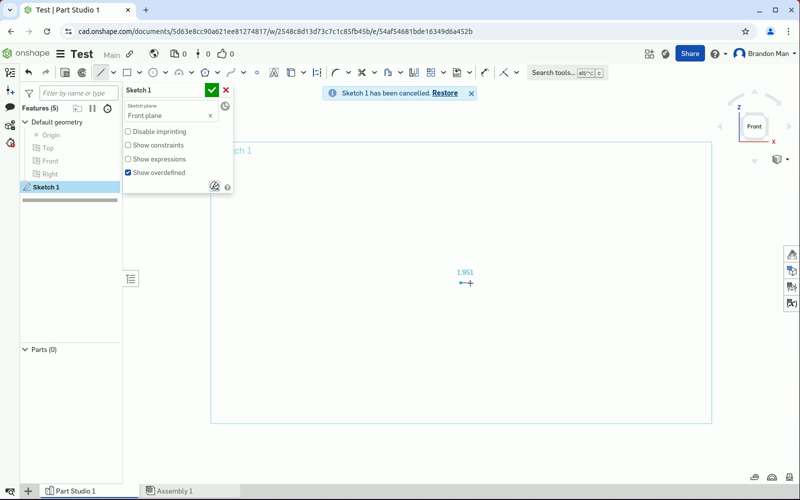
key_down(shift)
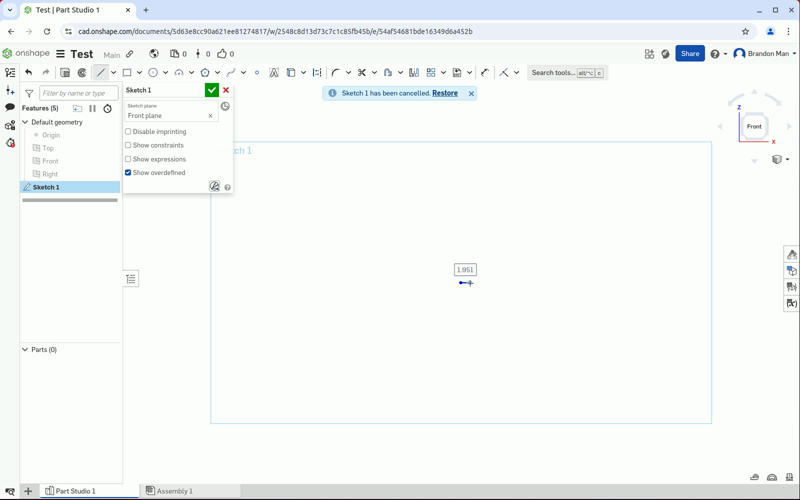
mouse_move(500, 282)
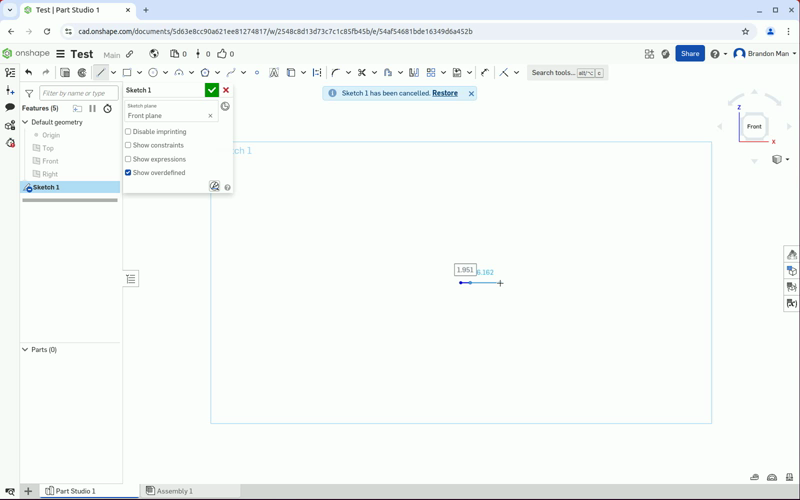
mouse_move(470, 273)
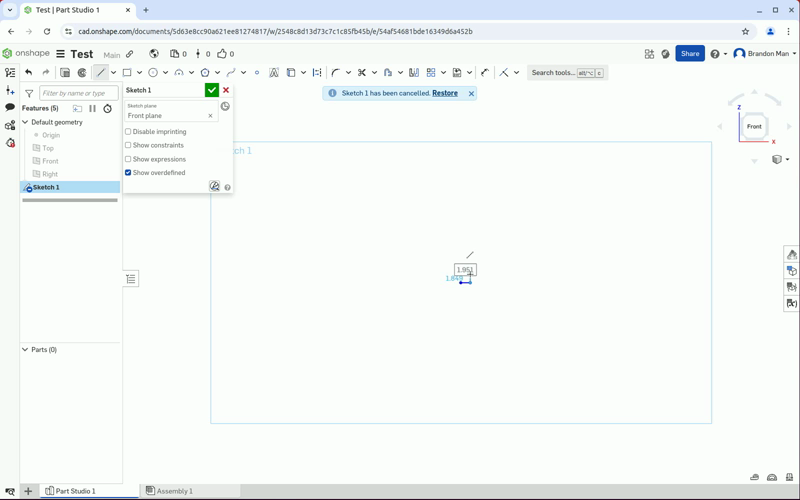
click(470, 273)
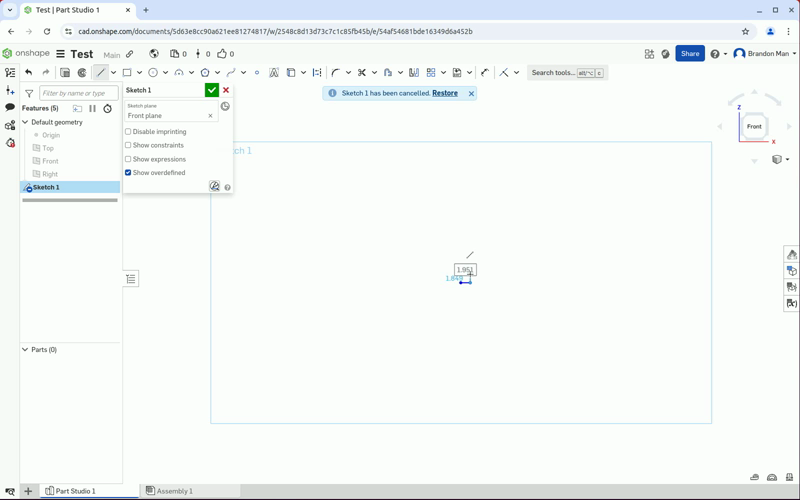
key_up(shift)
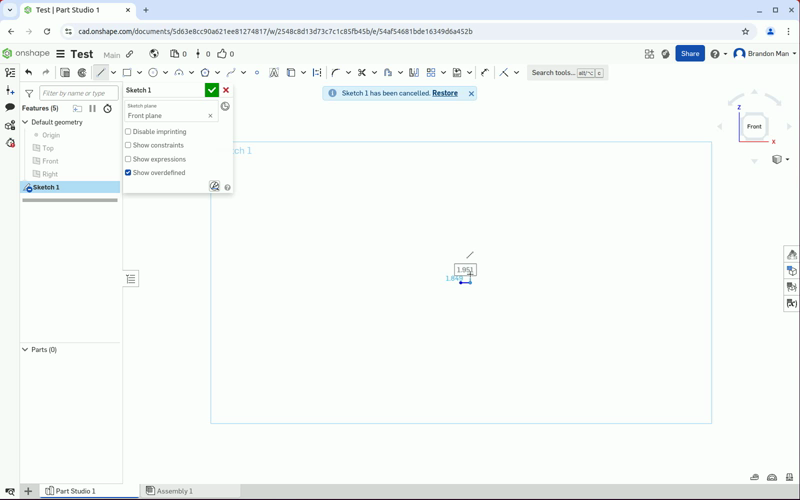
key_down(shift)
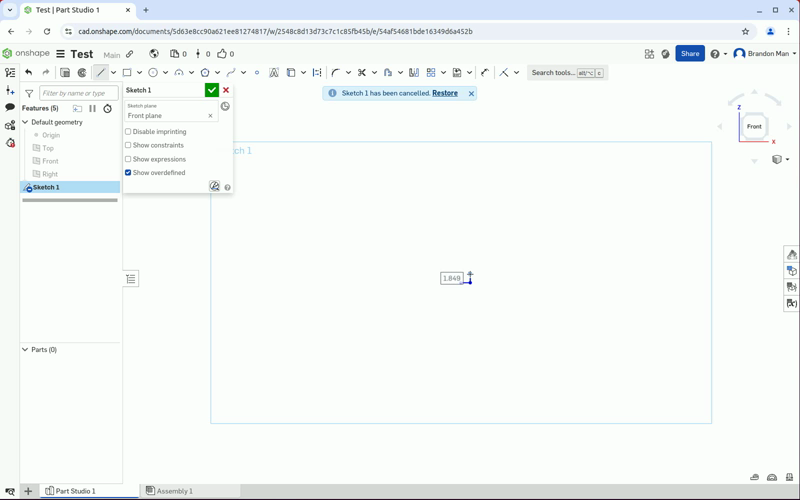
mouse_move(500, 273)
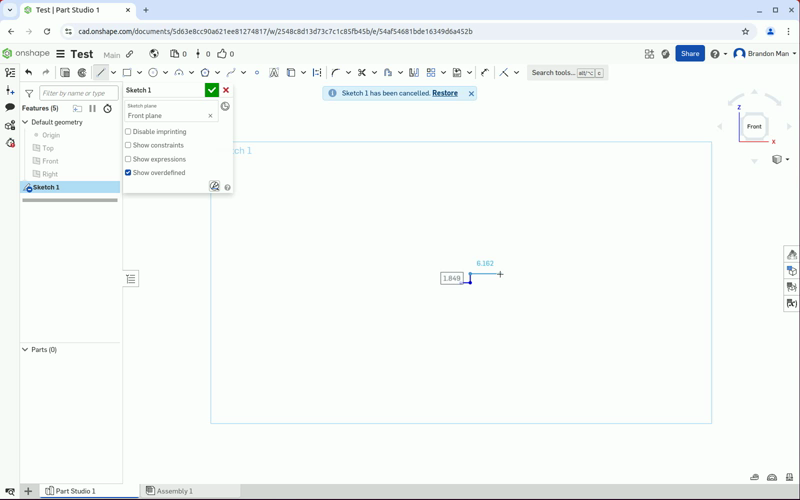
mouse_move(460, 273)
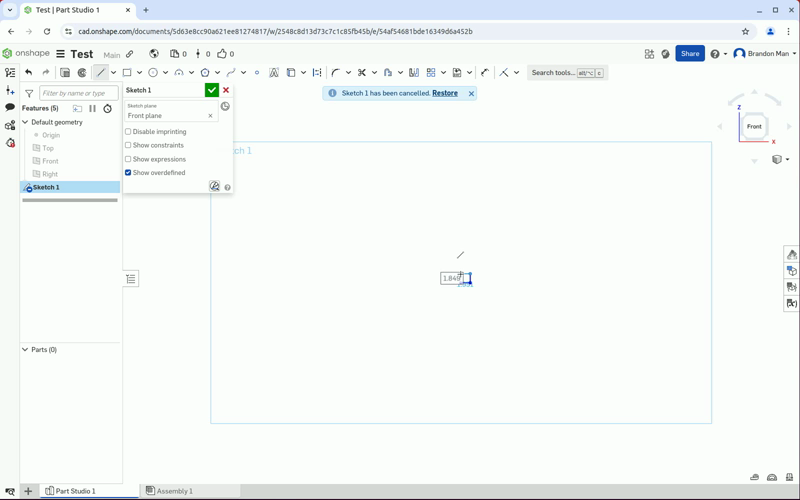
click(460, 273)
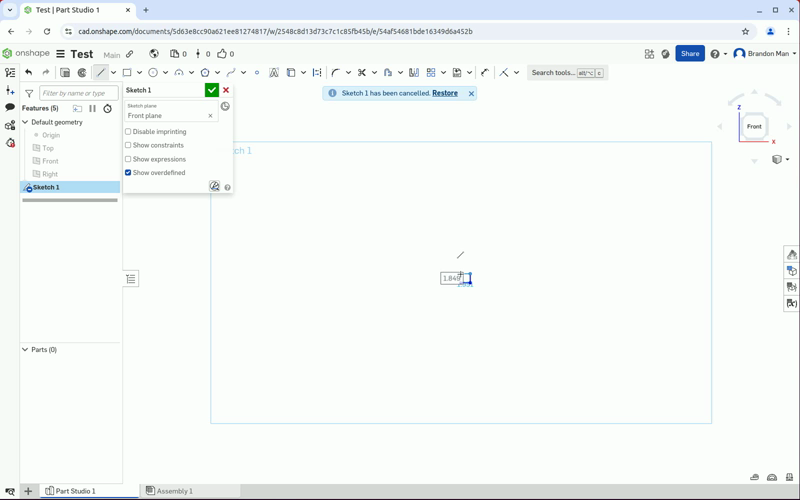
key_up(shift)
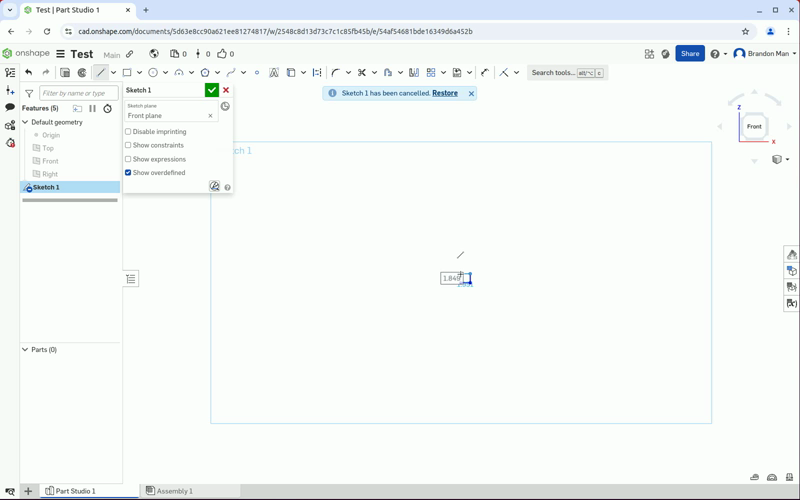
mouse_move(490, 273)
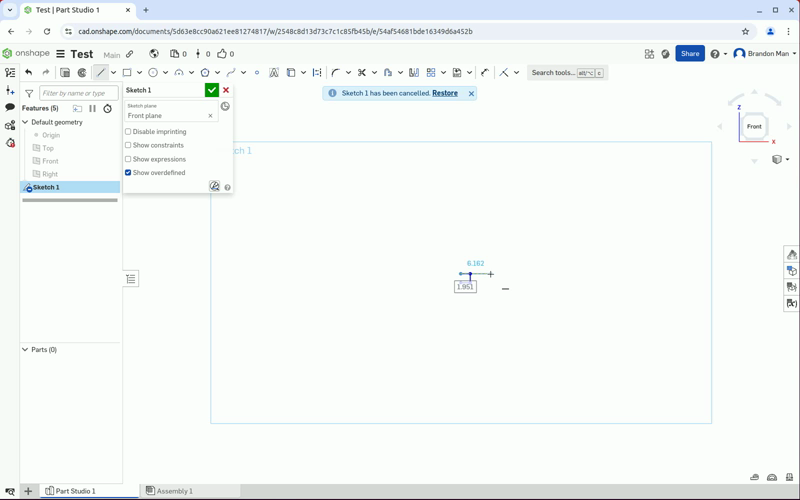
key_down(shift)
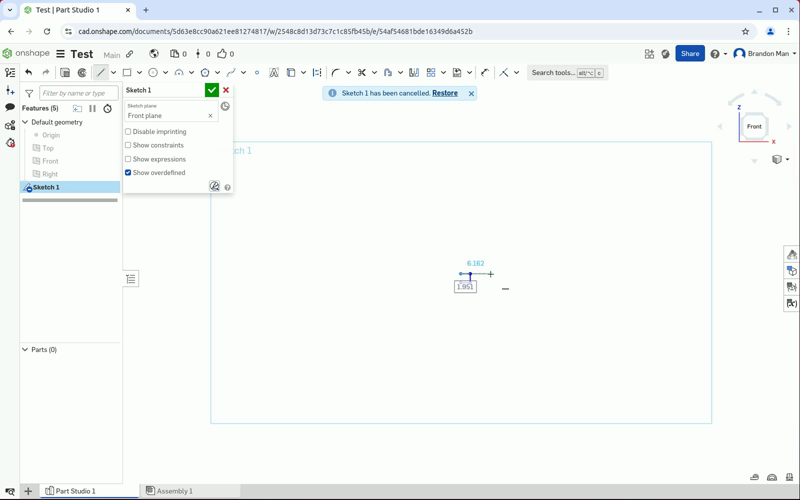
mouse_move(460, 282)
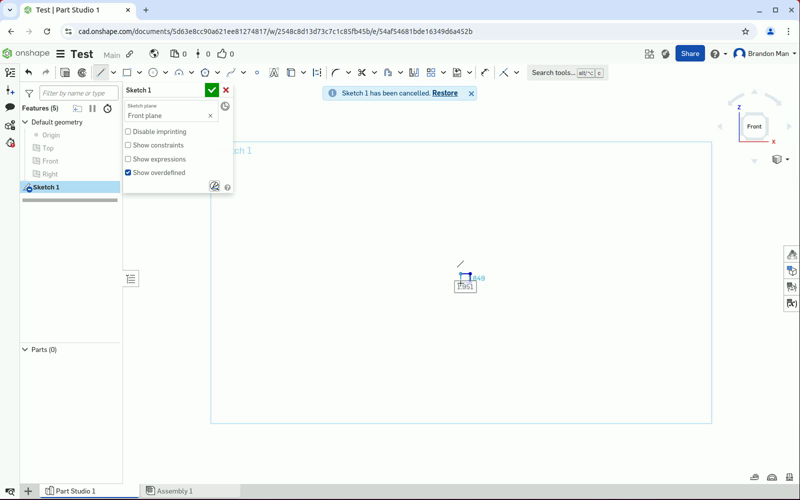
key_up(shift)
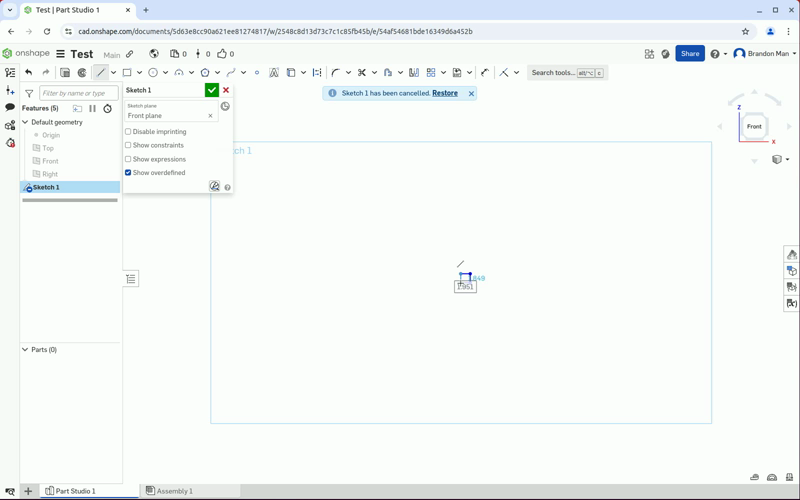
click(460, 282)
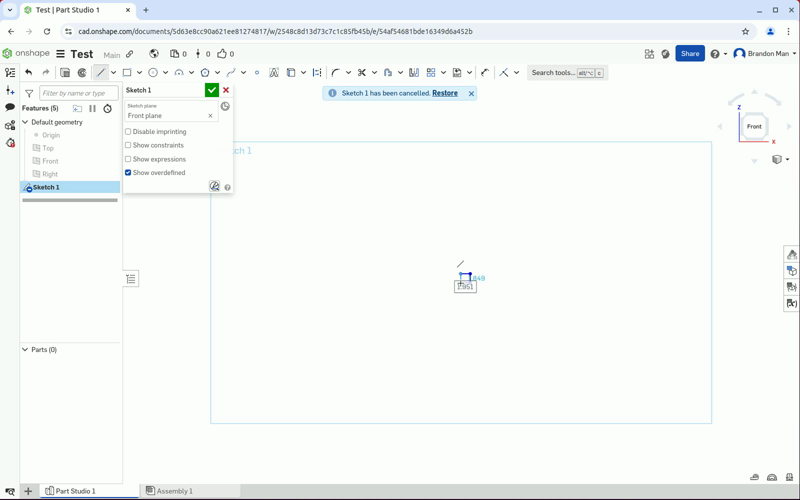
key(esc)
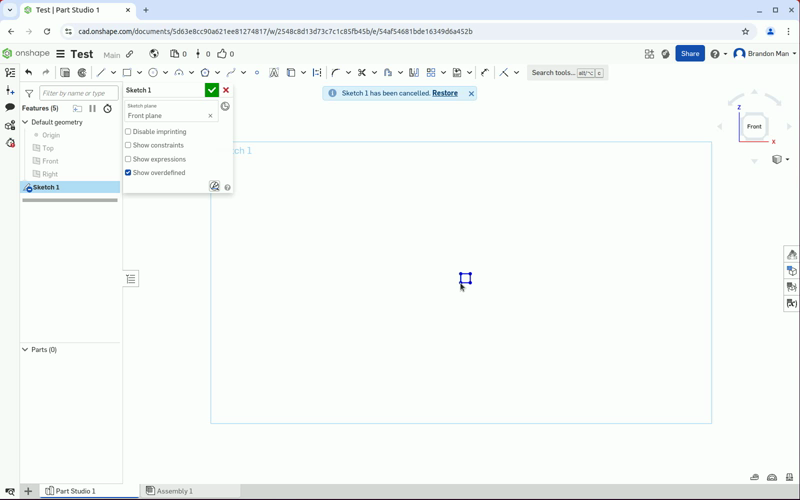
mouse_move(466, 279)
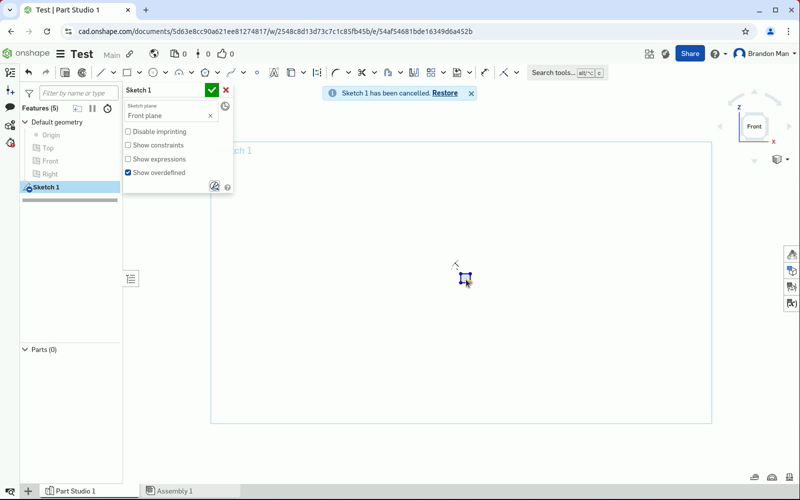
scroll(6)
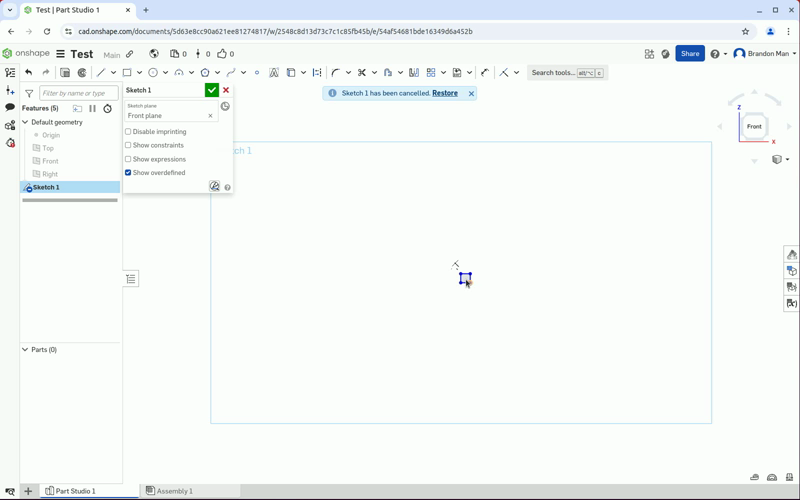
scroll(6)
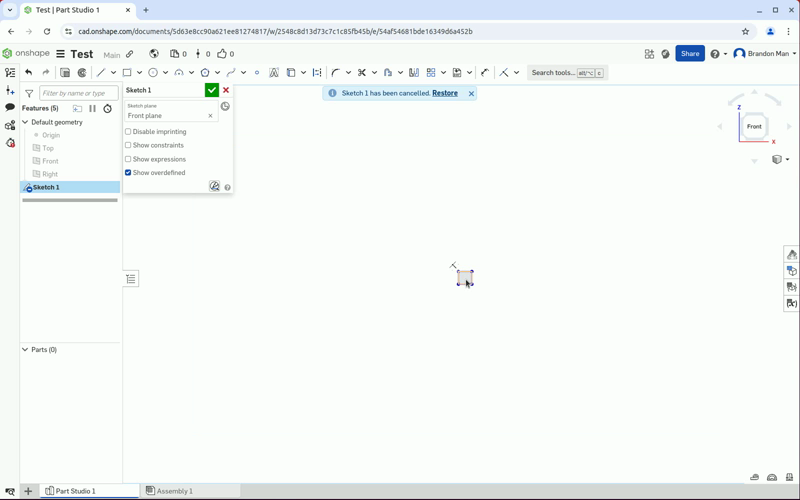
scroll(6)
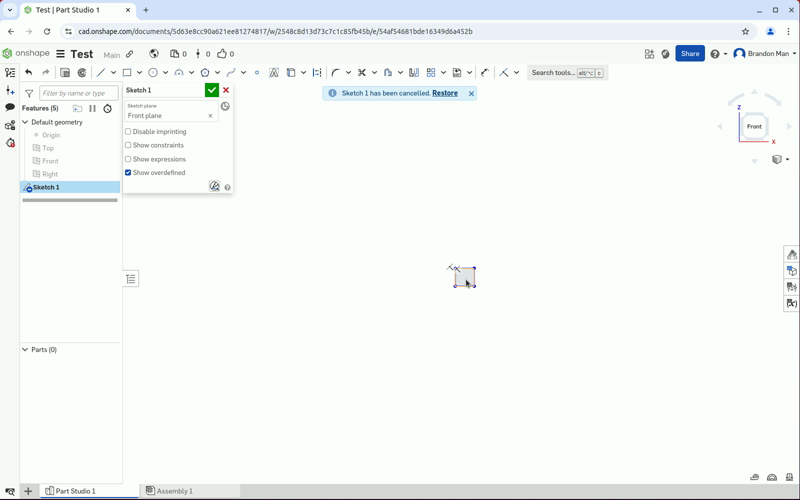
scroll(6)
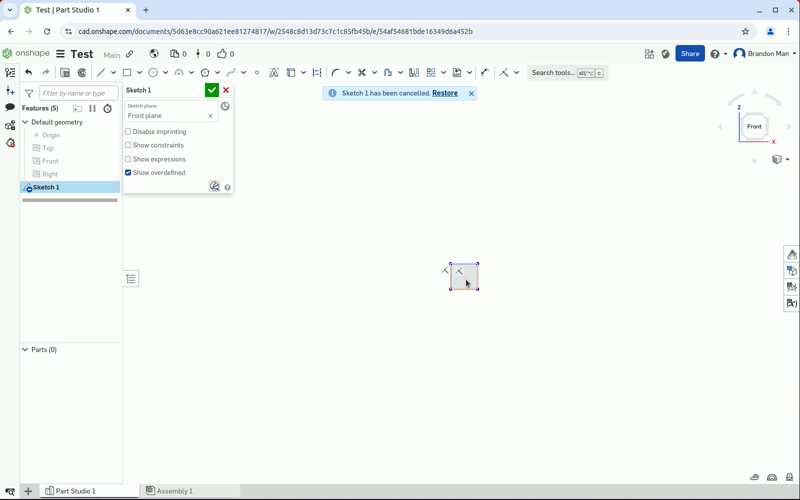
scroll(6)
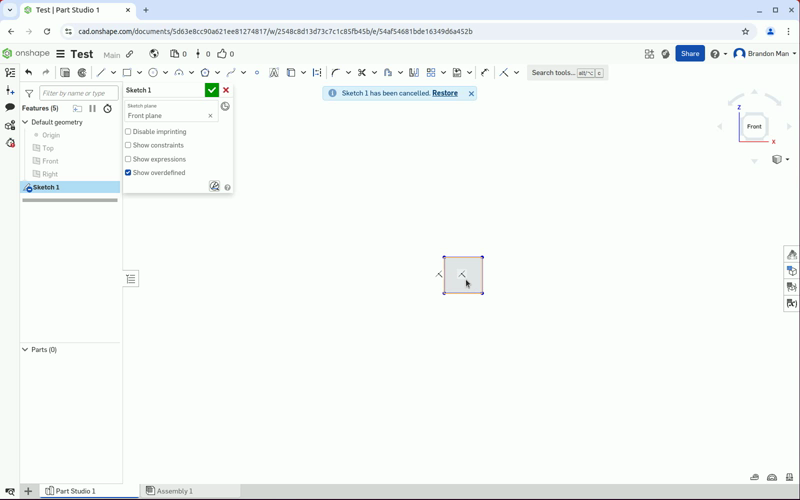
scroll(6)
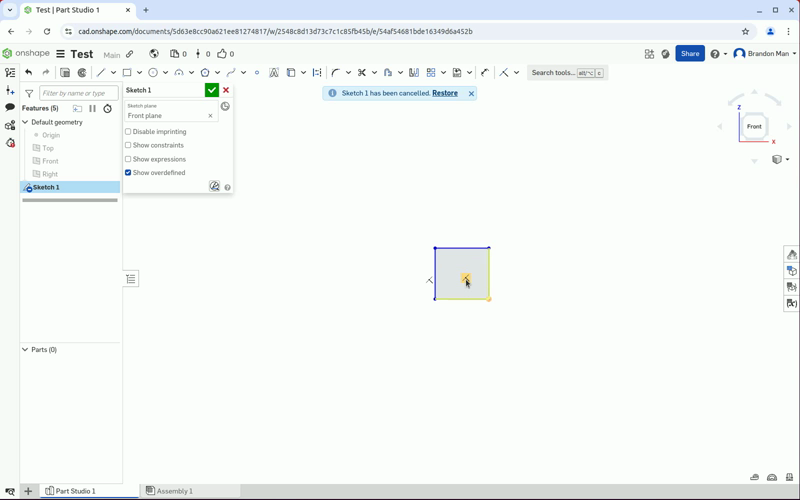
scroll(6)
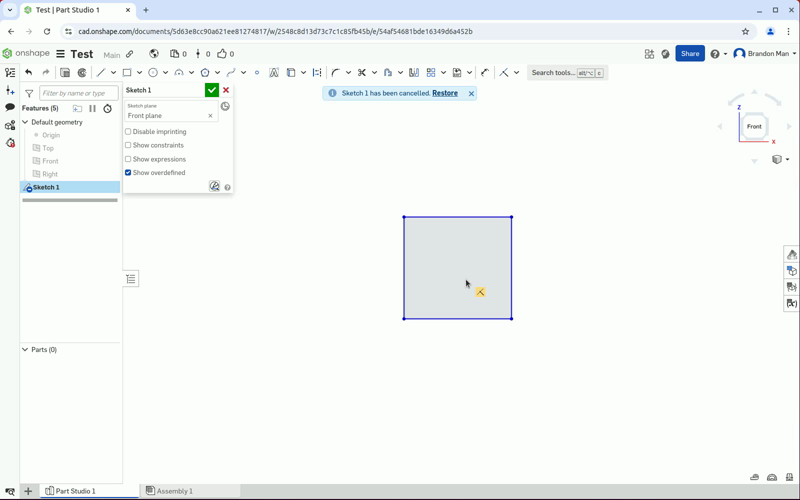
click(466, 279)
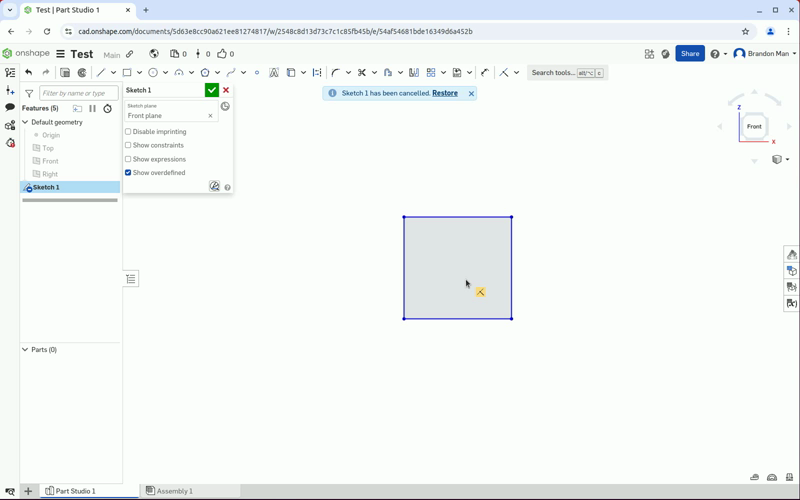
scroll(-6)
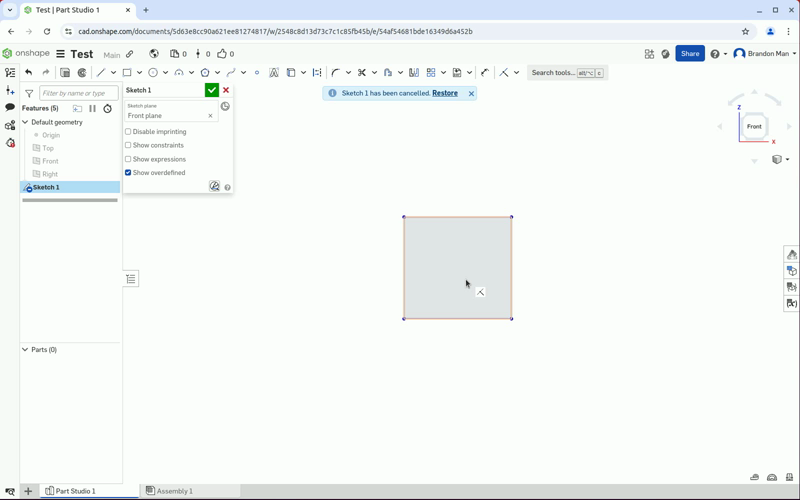
scroll(-6)
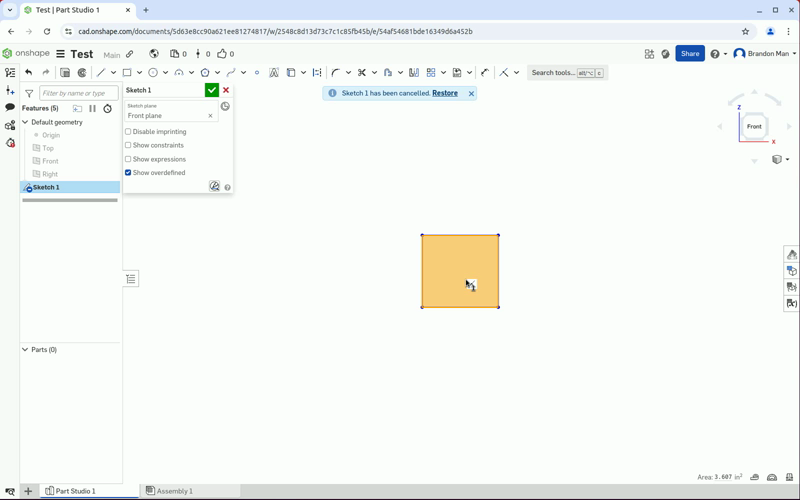
scroll(-6)
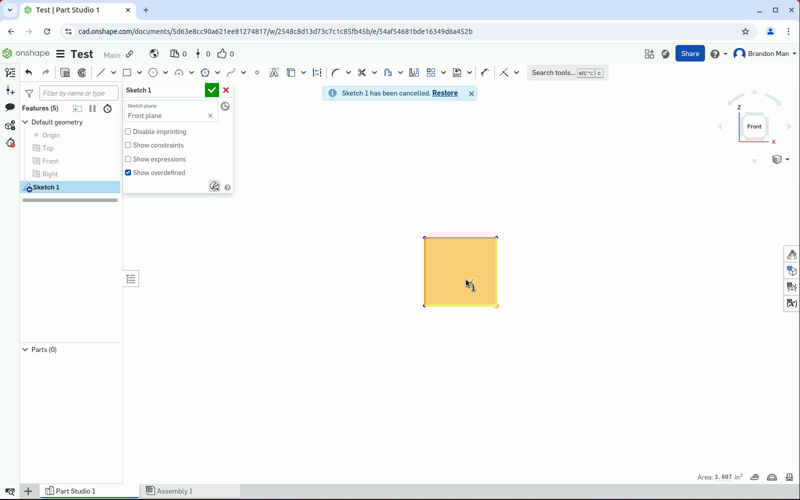
scroll(-6)
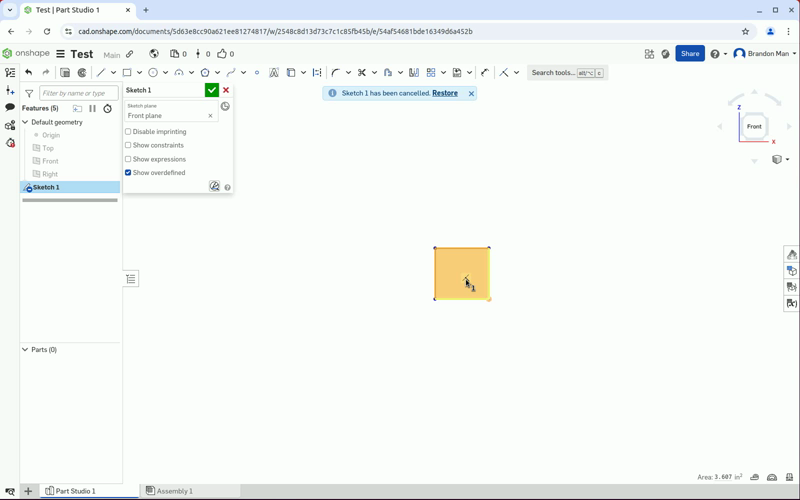
scroll(-6)
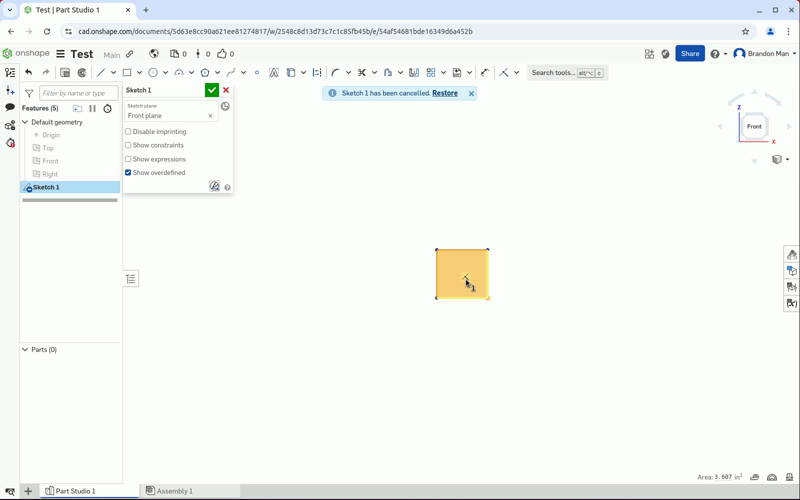
scroll(-6)
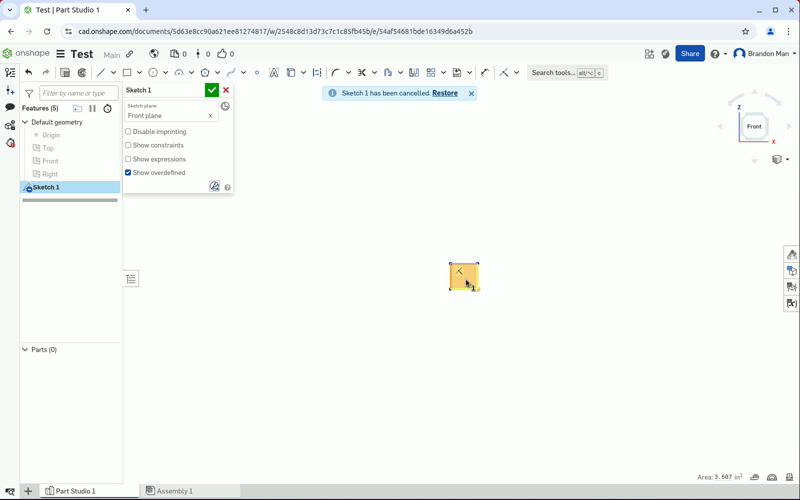
scroll(-6)
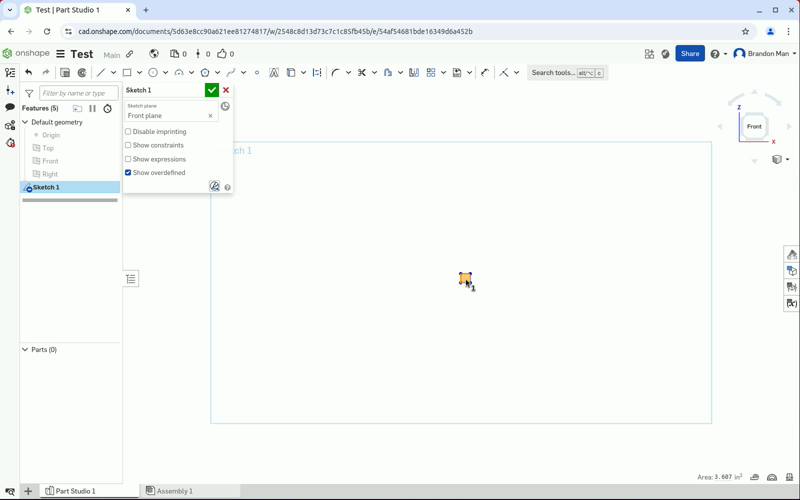
mouse_move(73, 352)
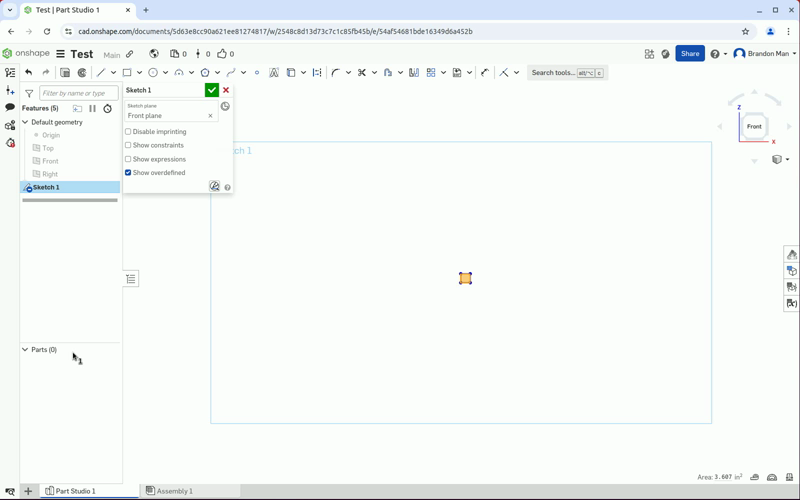
key(shift+y)
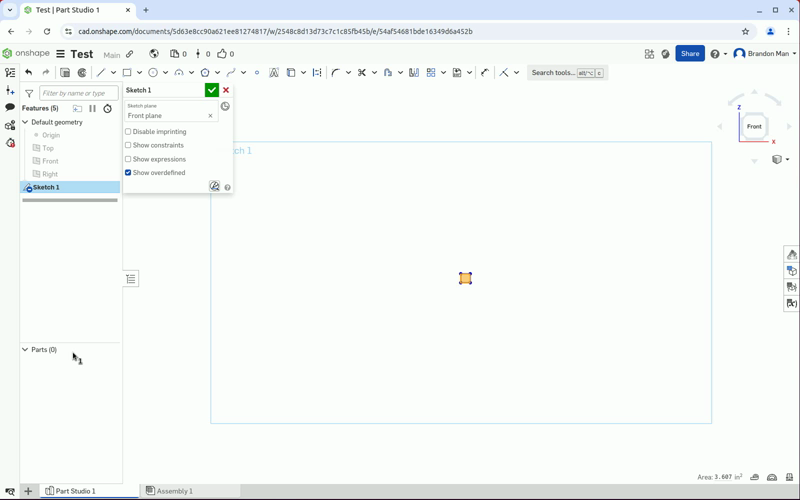
key(shift+e)
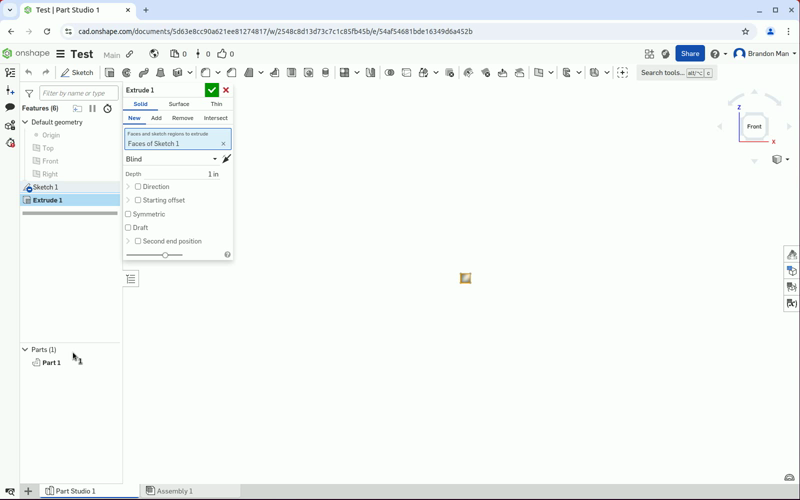
mouse_move(143, 106)
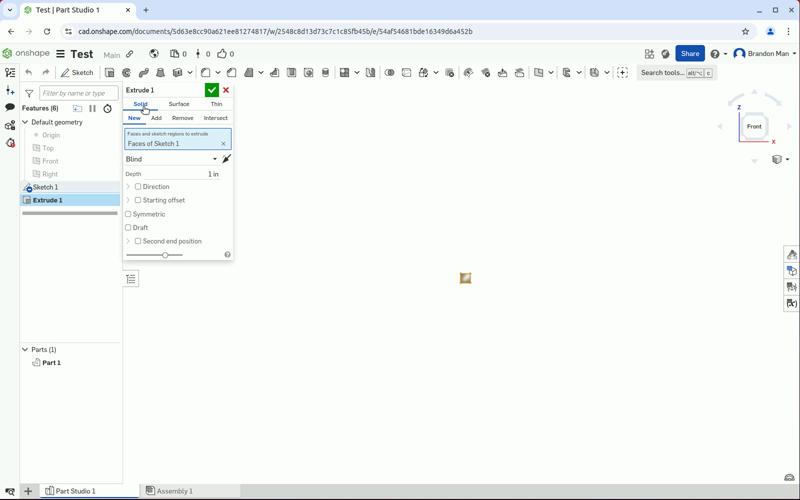
click(143, 106)
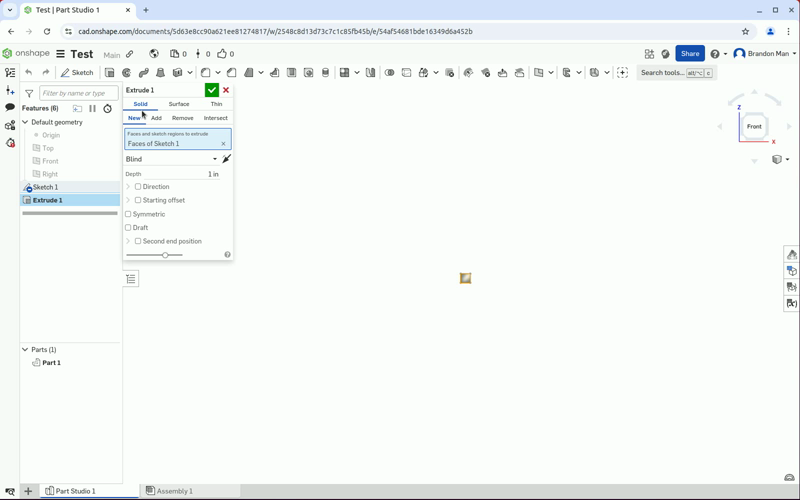
mouse_move(137, 120)
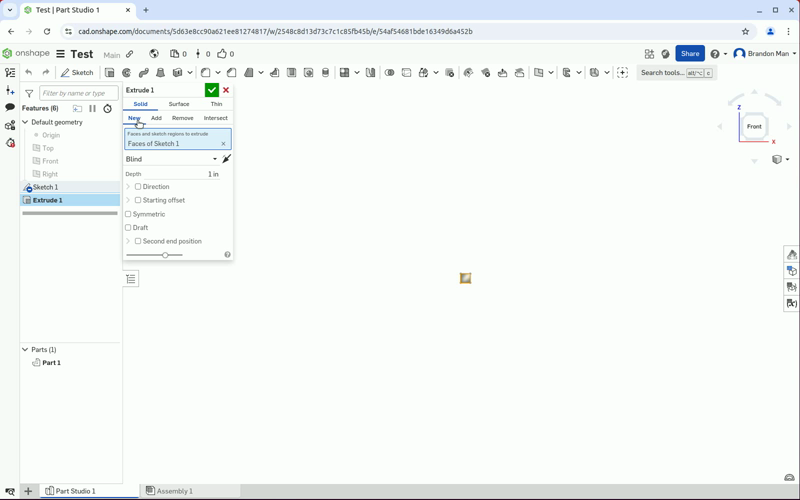
click(137, 120)
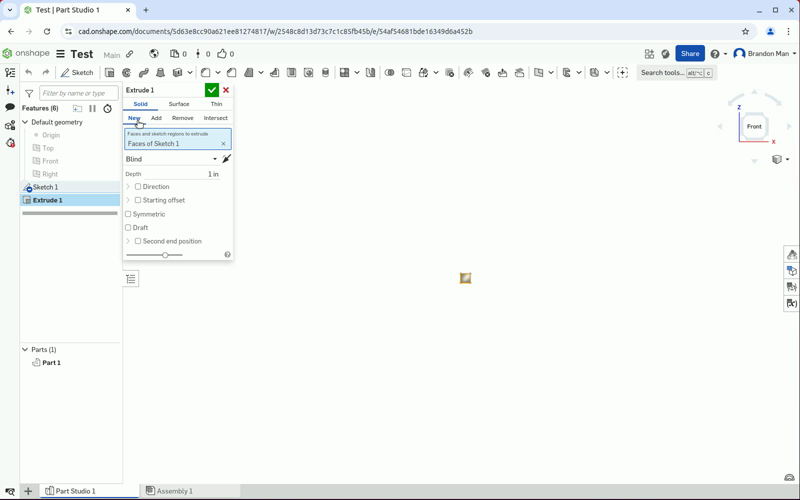
key(tab, 4)
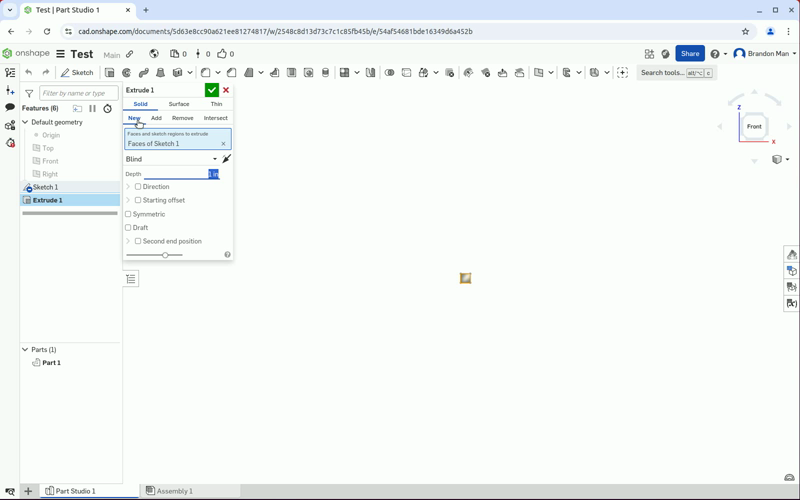
text(23.108)
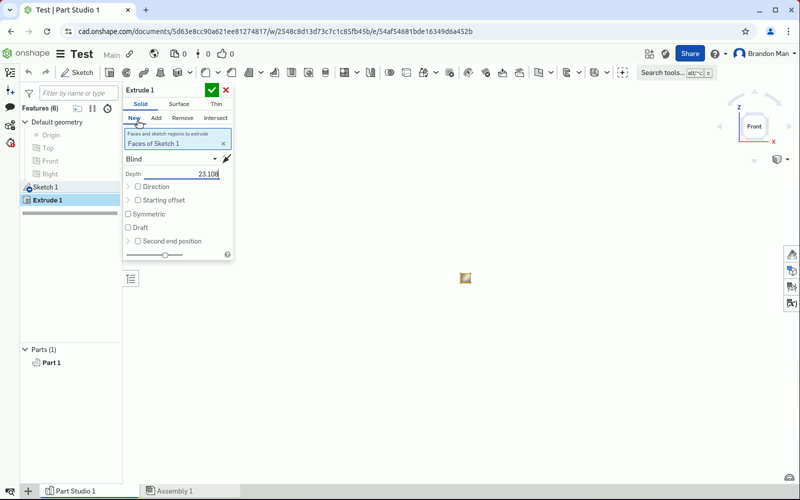
key(enter)
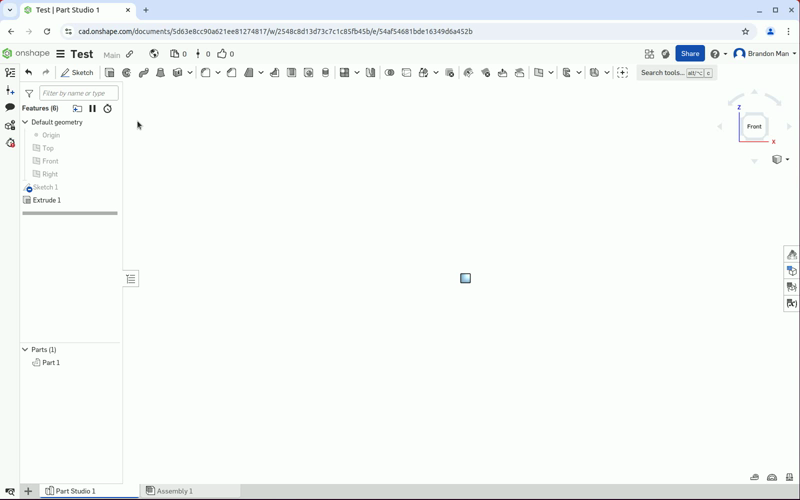
key(shift+h)
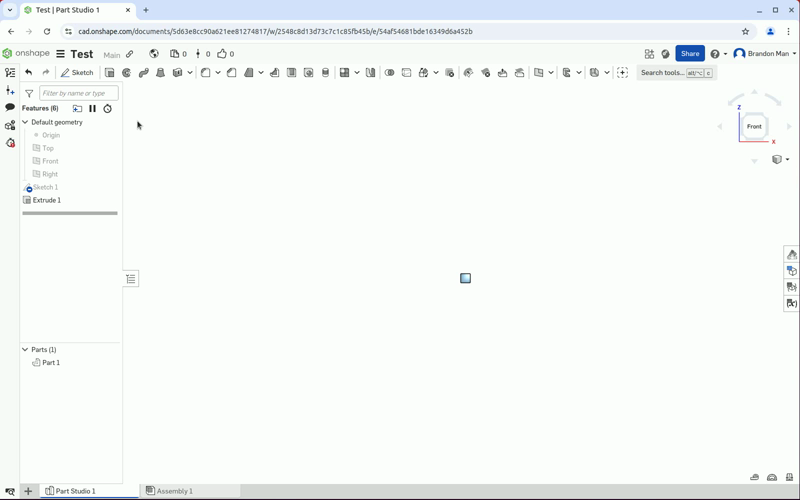
key(shift+h)
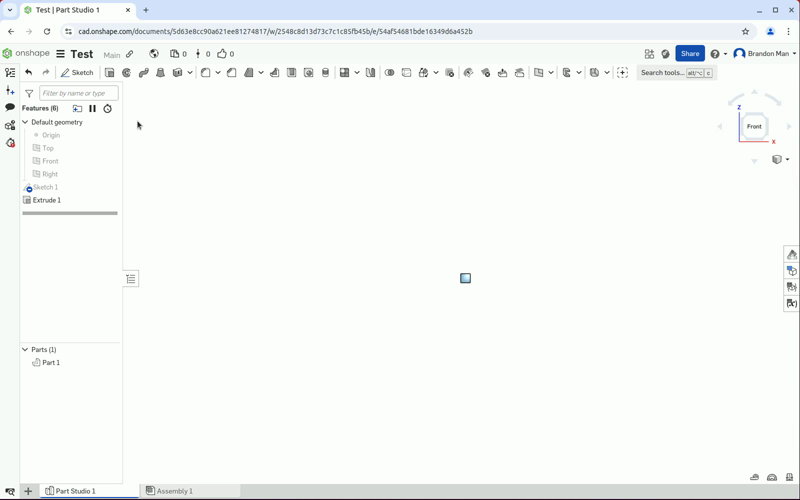
mouse_move(73, 189)
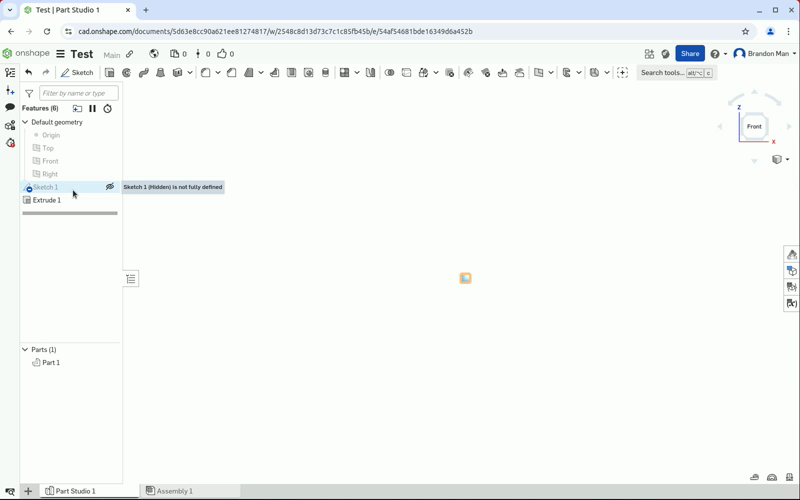
click(73, 189)
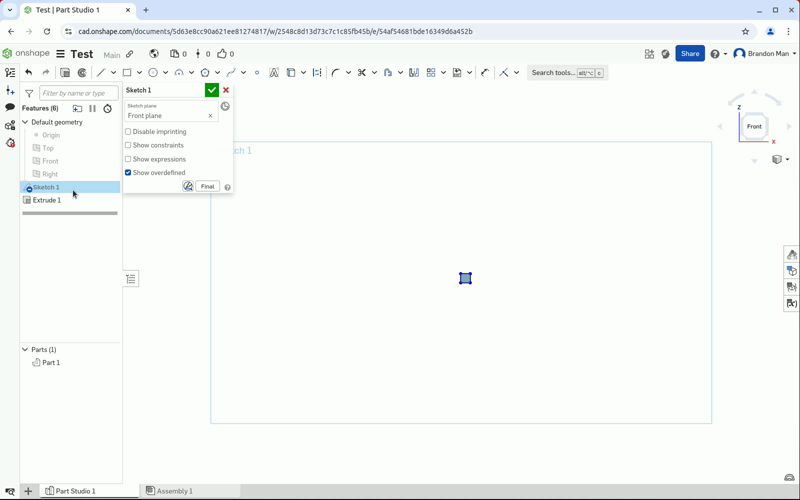
mouse_move(229, 92)
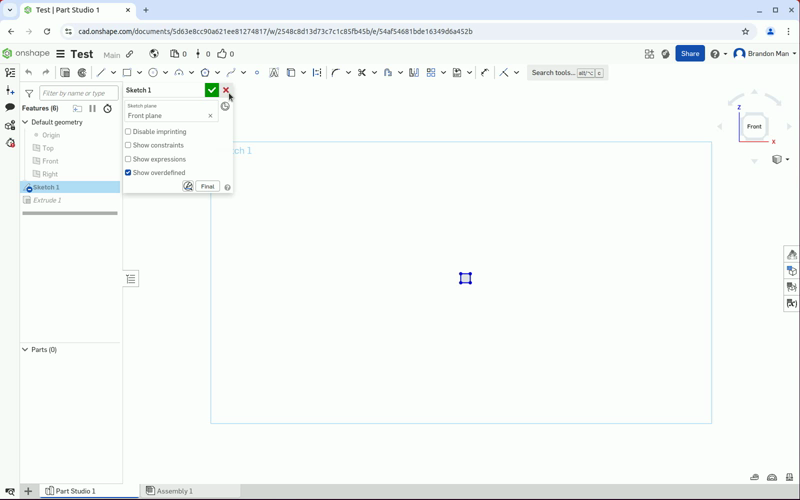
click(229, 92)
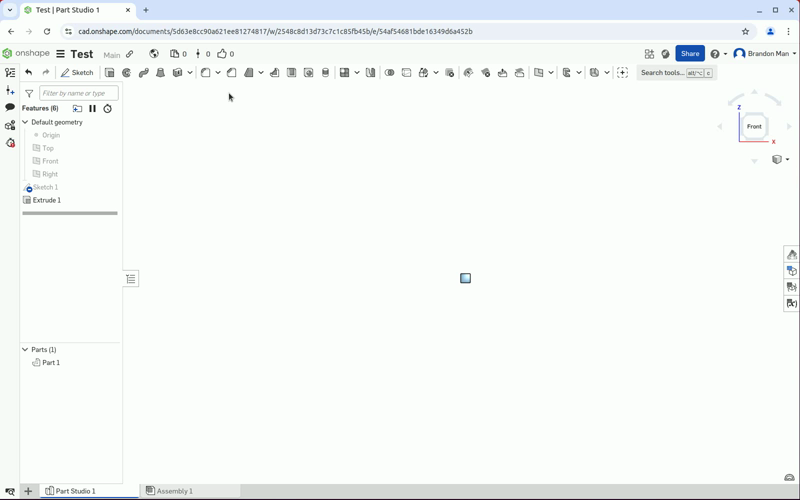
mouse_move(73, 352)
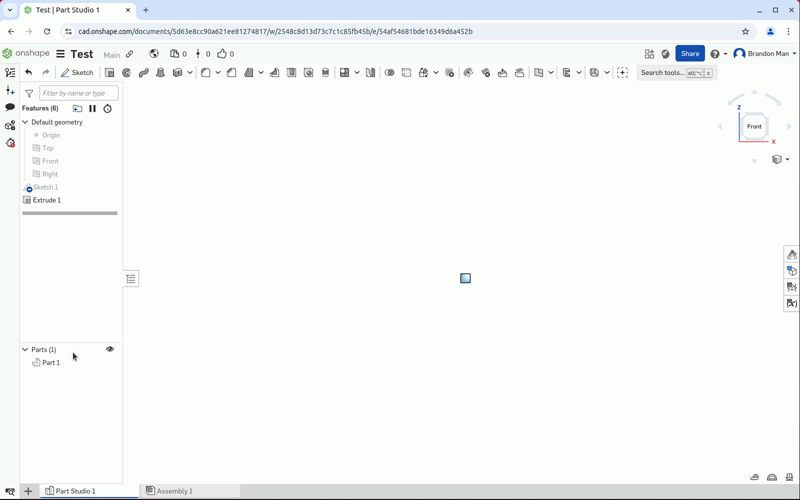
key(y)
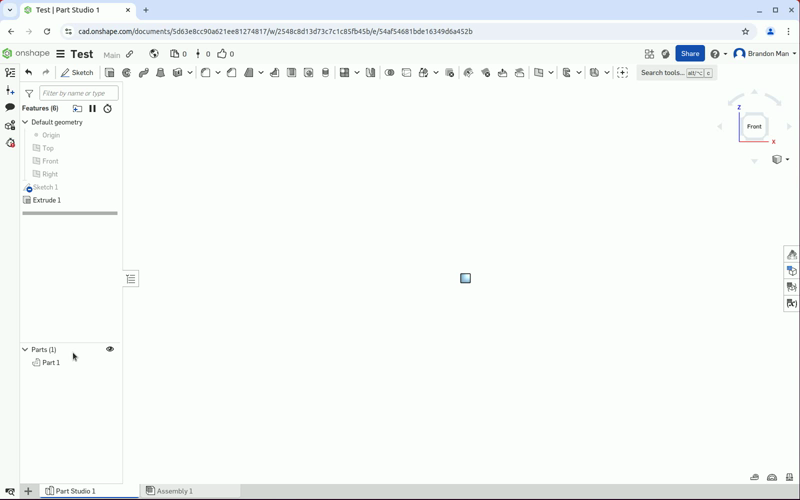
key(shift+p)
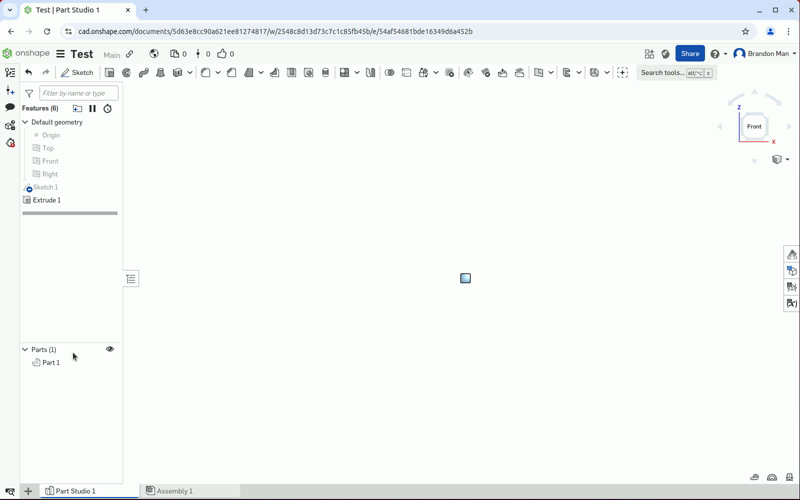
key(space)
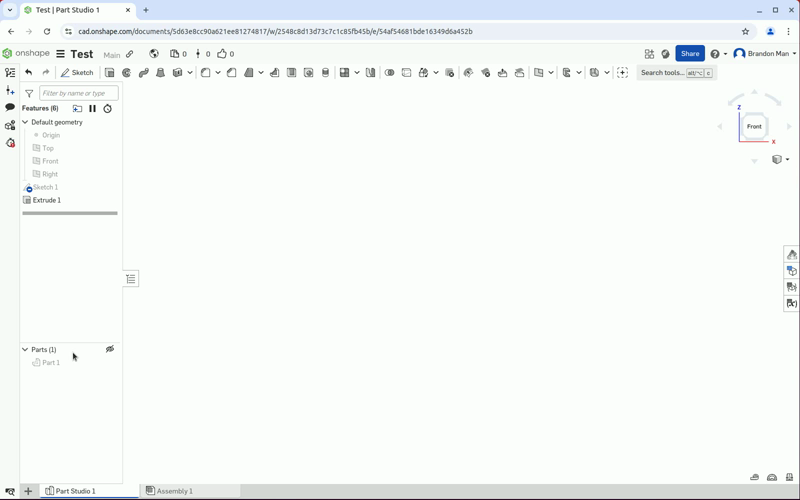
key_down(shift)
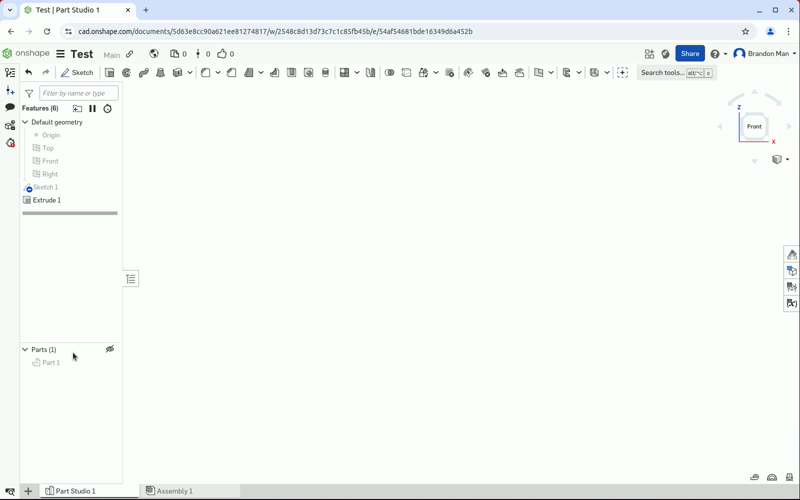
key(left)
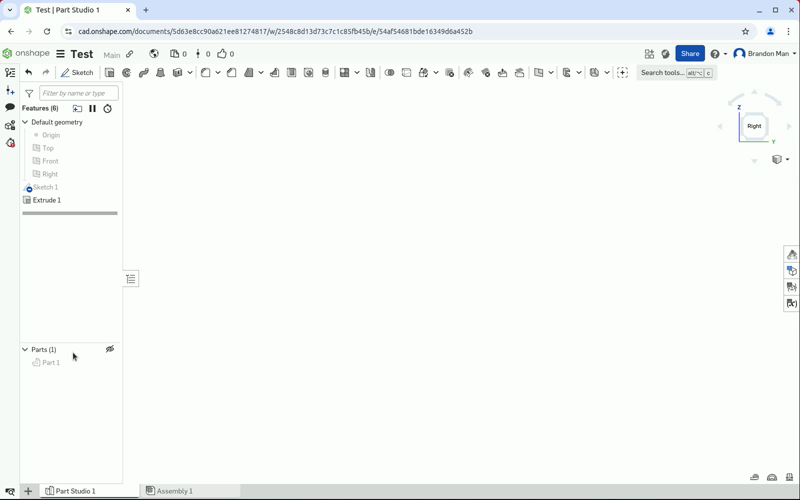
key_up(shift)
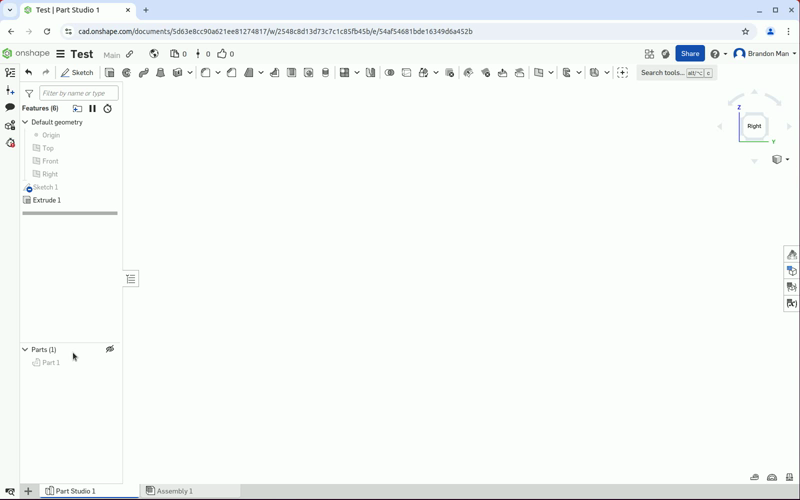
mouse_move(73, 352)
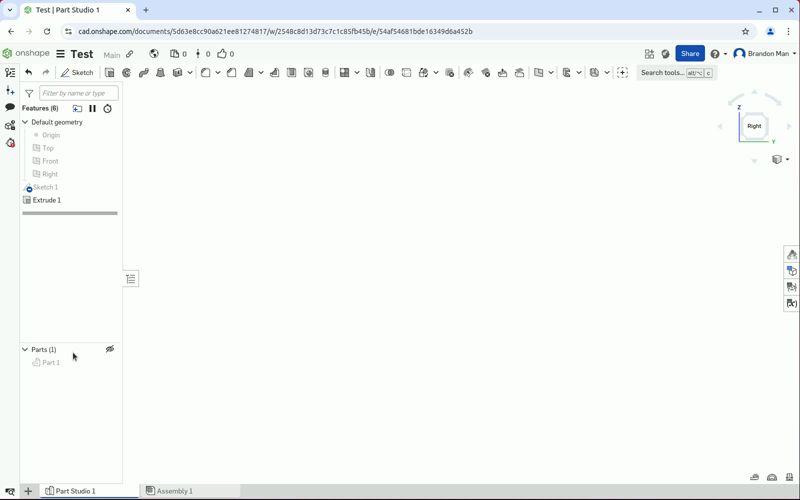
key(shift+y)
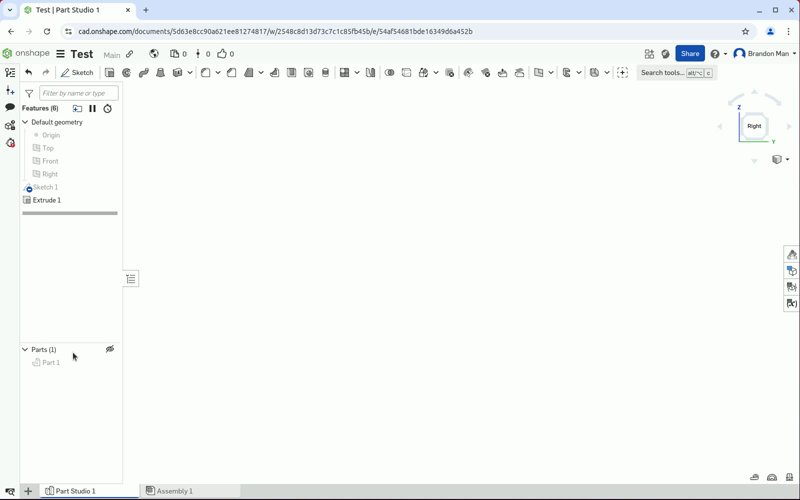
key(shift+s)
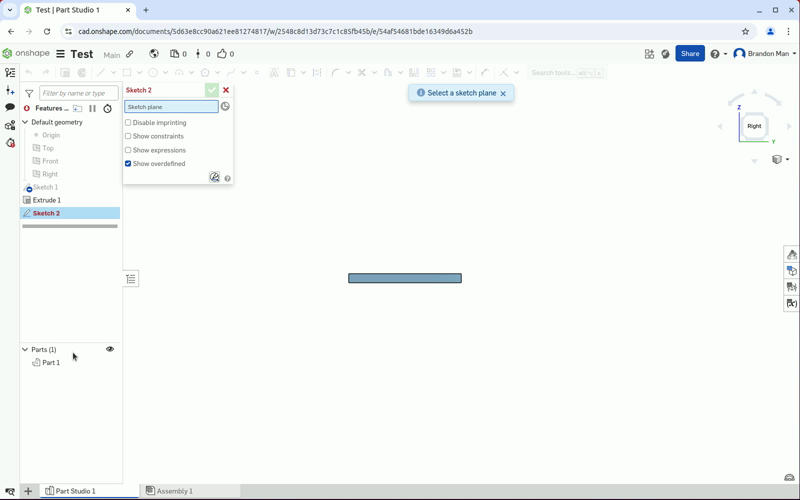
mouse_move(73, 176)
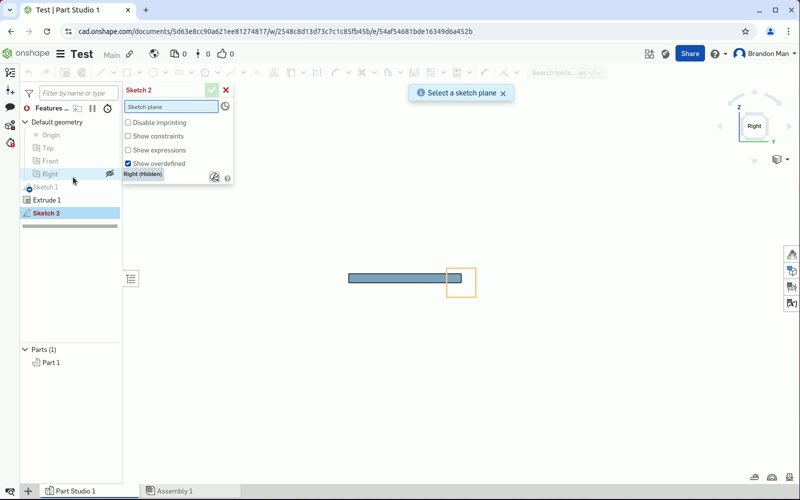
click(73, 176)
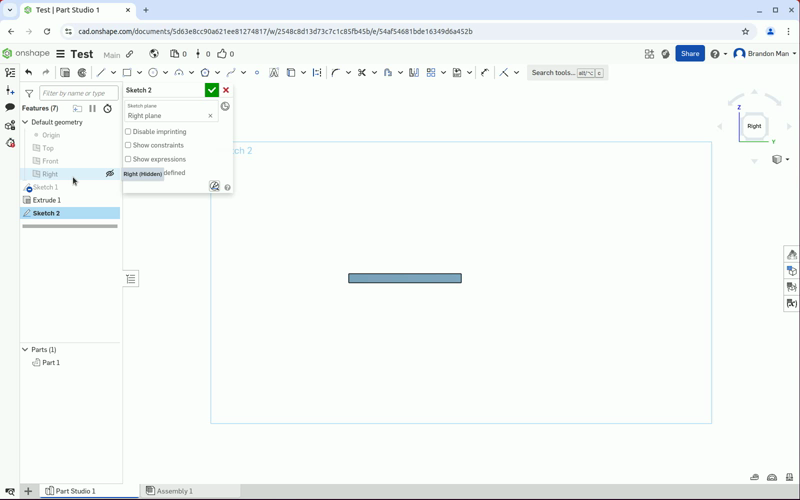
mouse_move(73, 352)
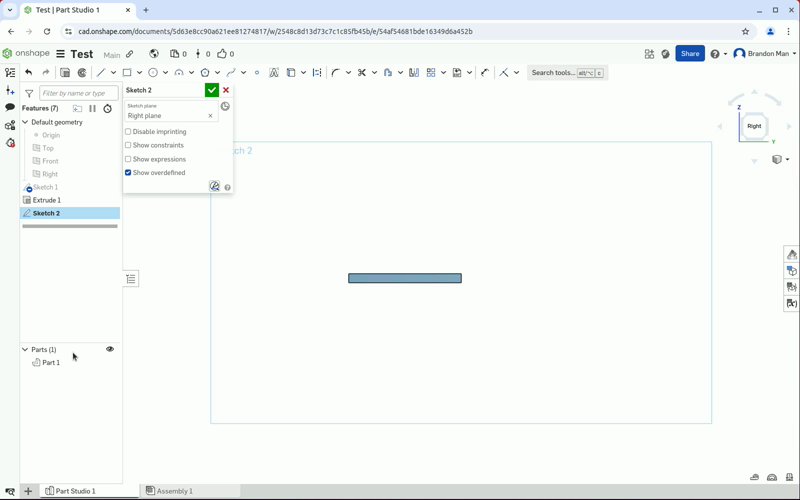
key(y)
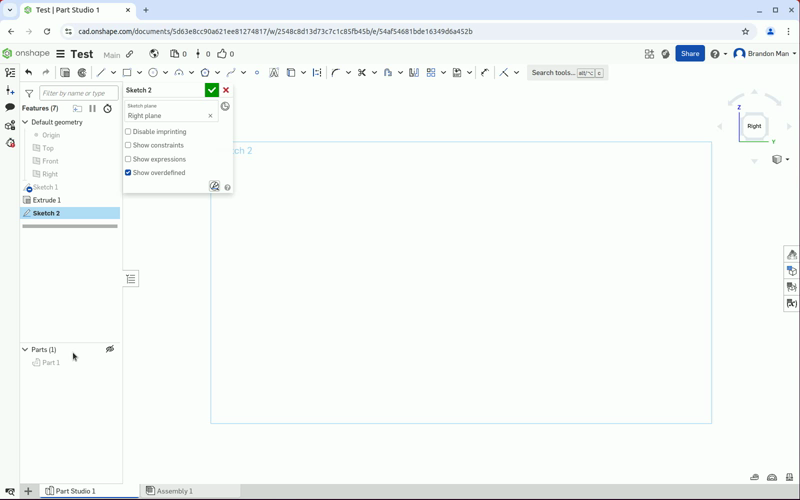
key(c)
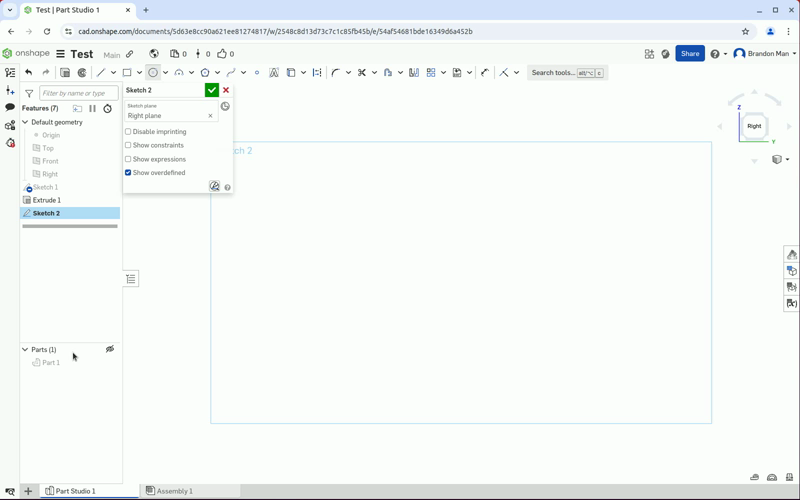
key_down(shift)
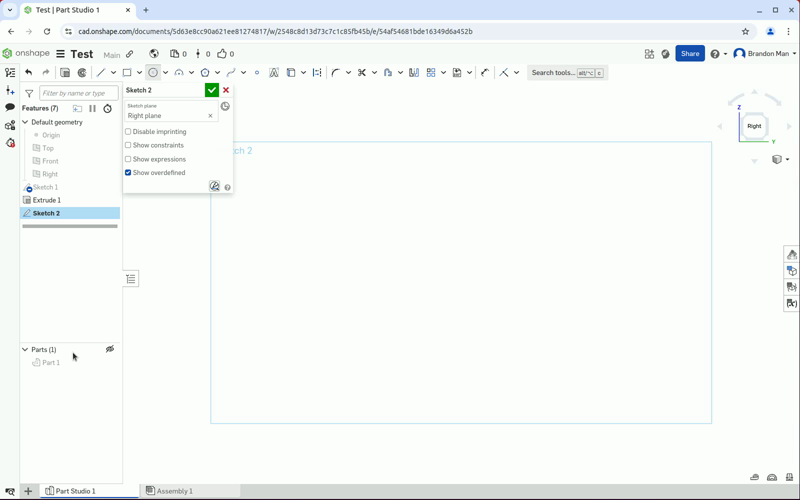
mouse_move(404, 279)
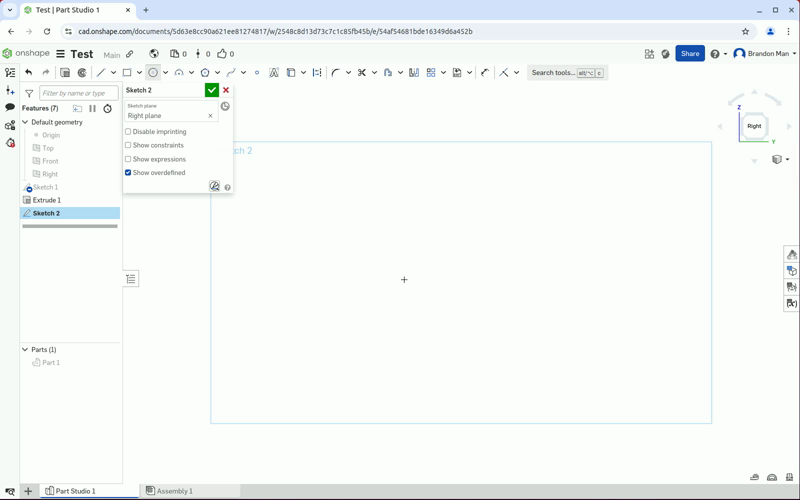
click(404, 279)
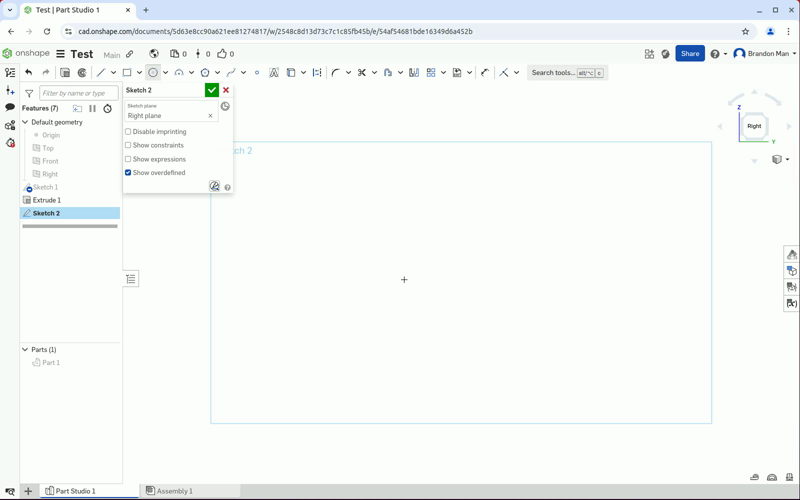
key_up(shift)
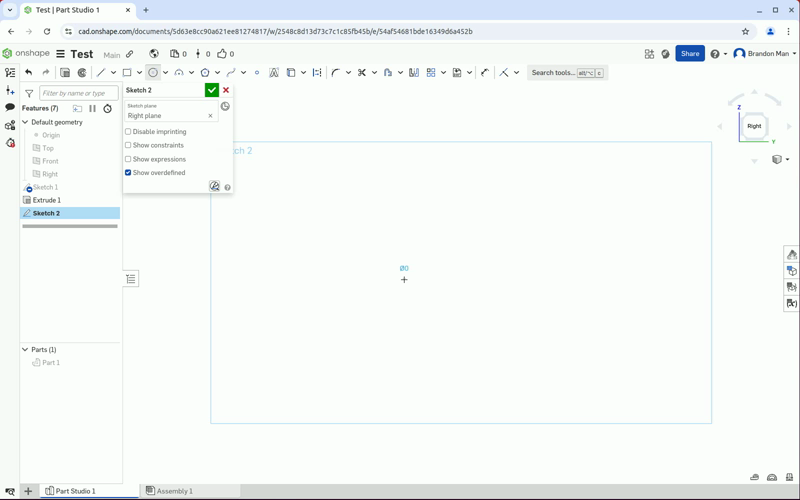
mouse_move(407, 279)
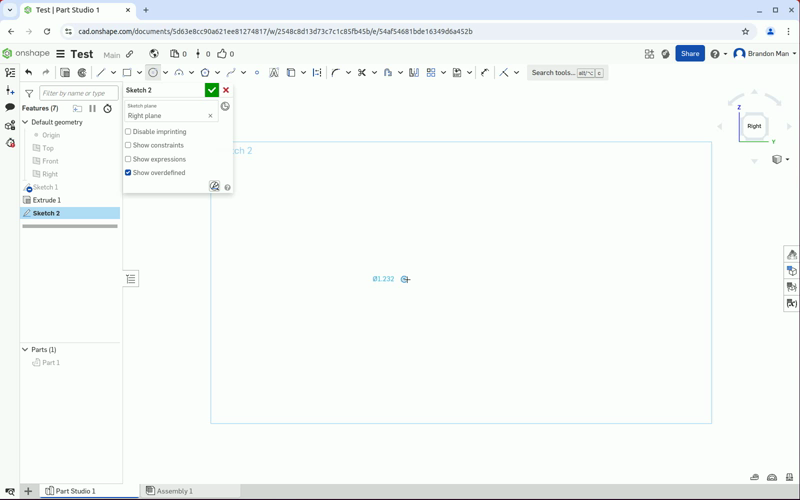
click(407, 279)
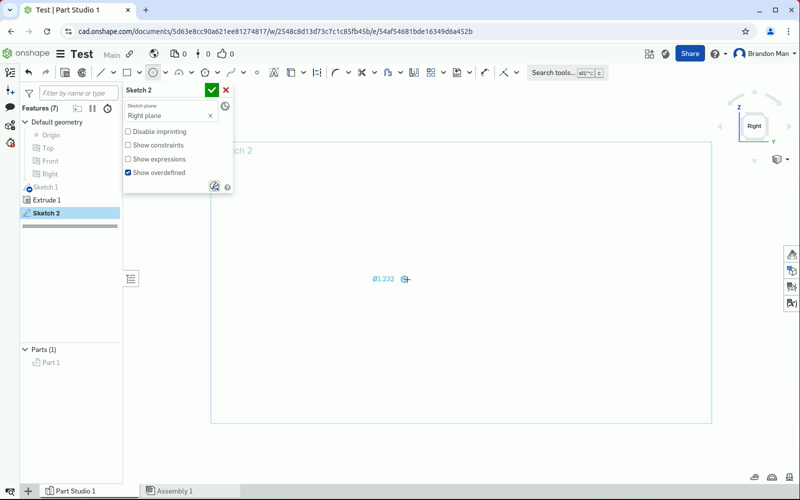
key(esc)
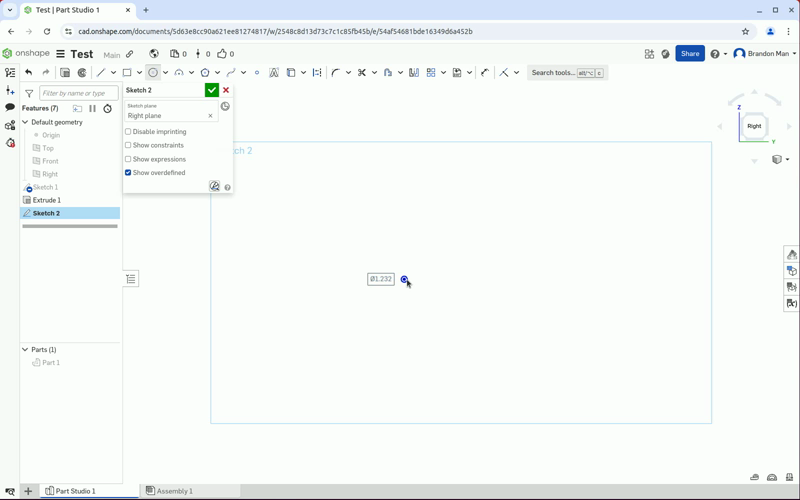
mouse_move(404, 280)
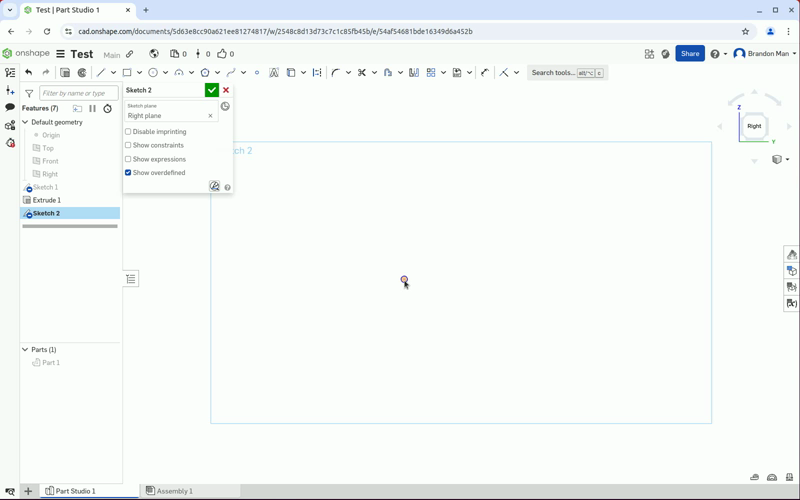
scroll(6)
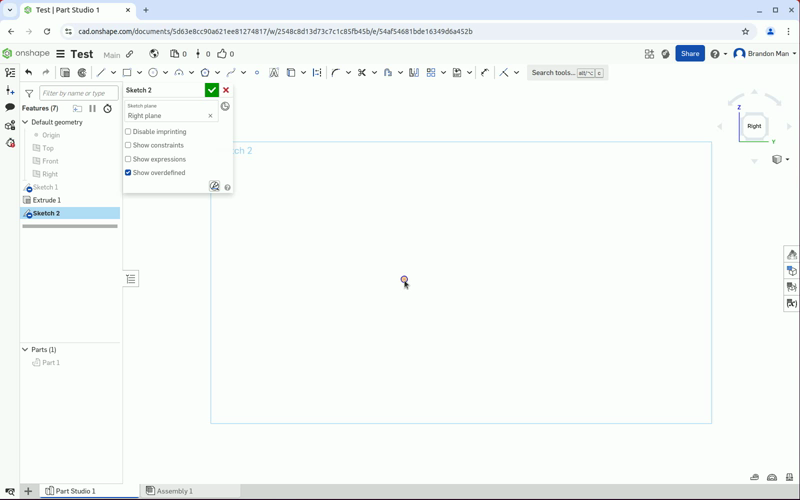
scroll(6)
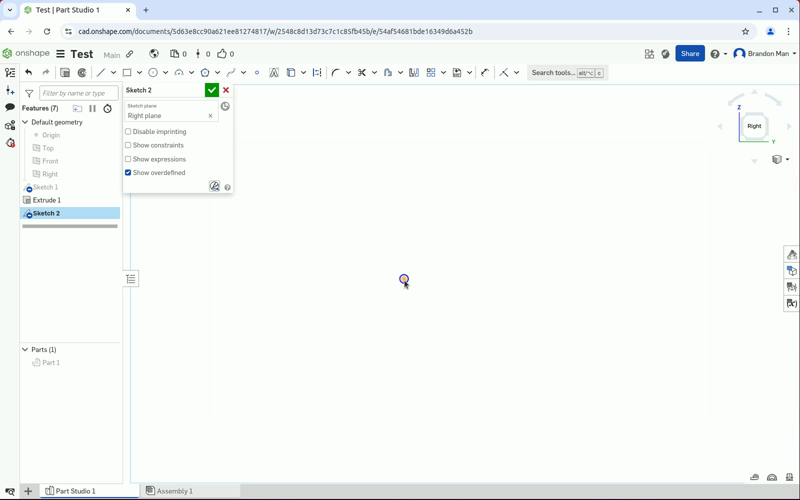
scroll(6)
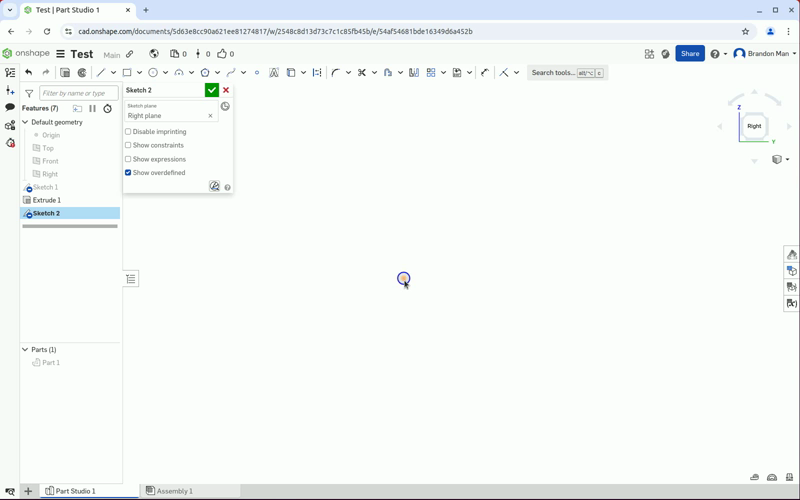
scroll(6)
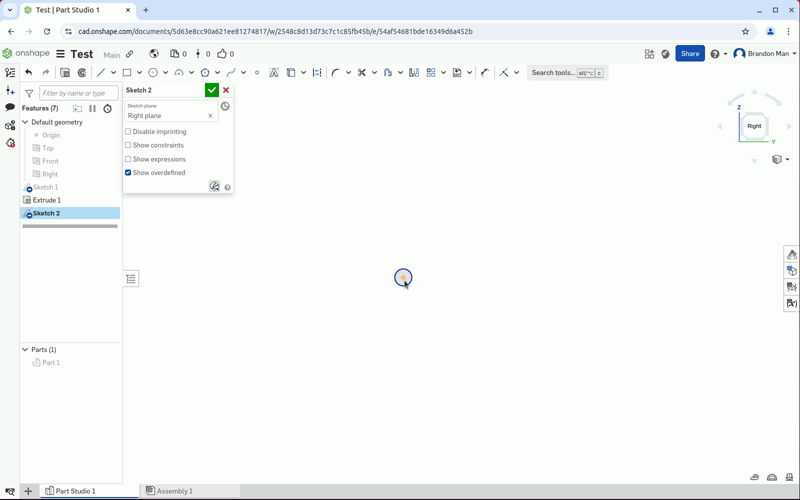
scroll(6)
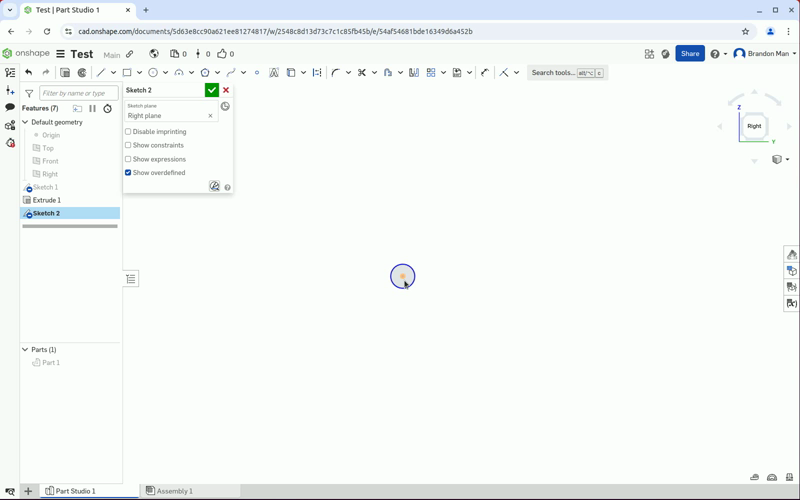
scroll(6)
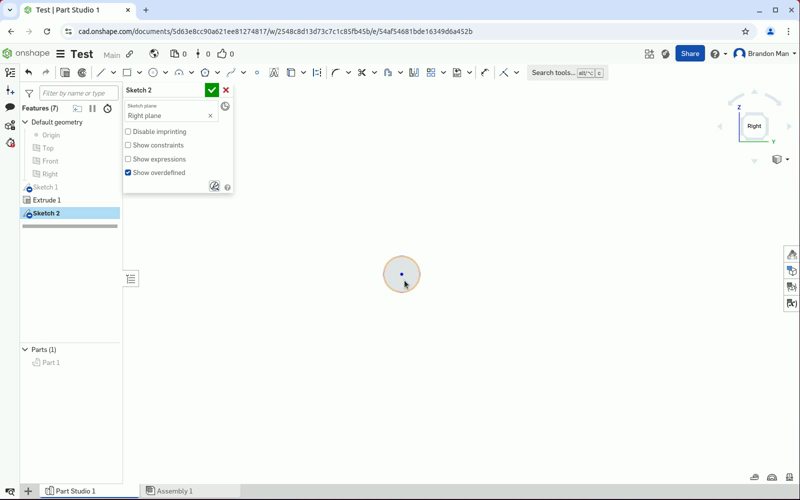
scroll(6)
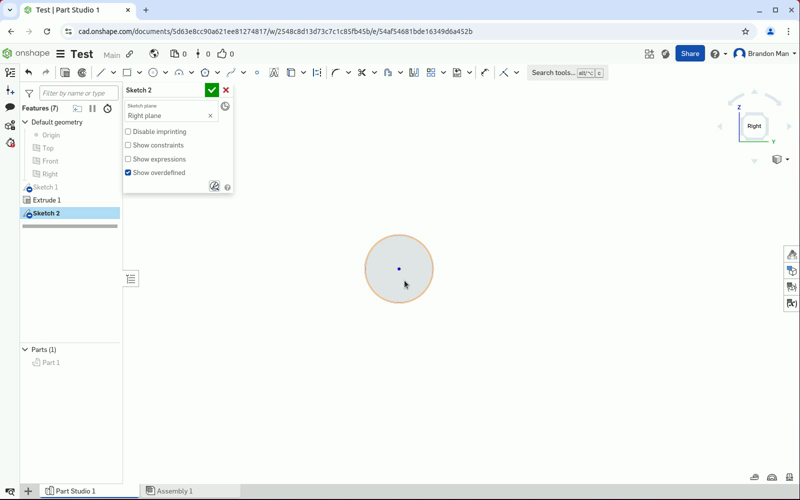
click(404, 280)
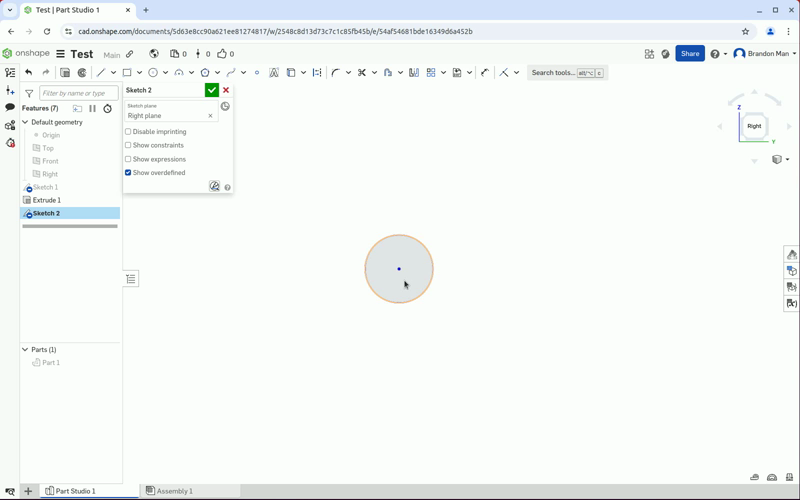
scroll(-6)
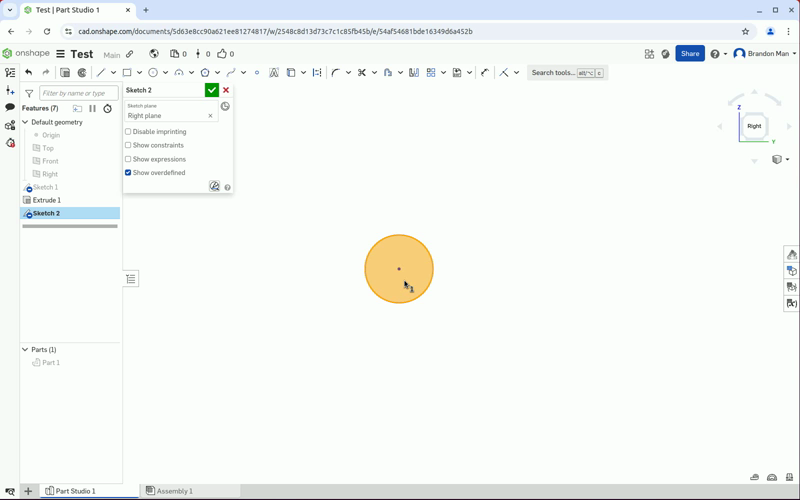
scroll(-6)
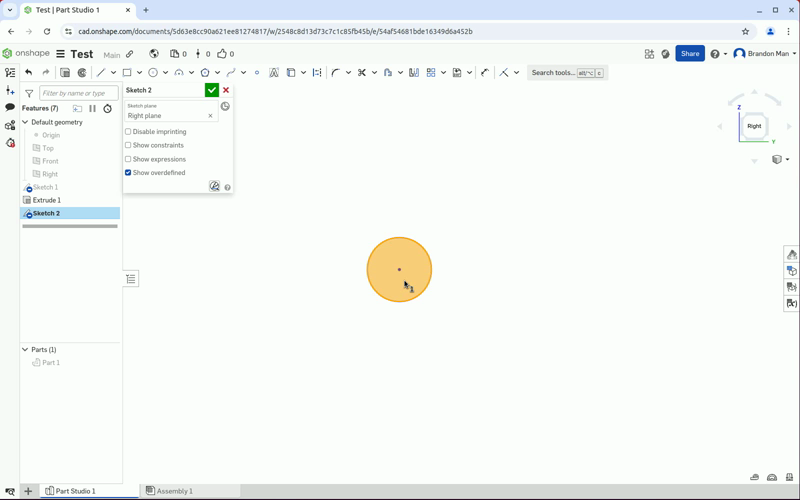
scroll(-6)
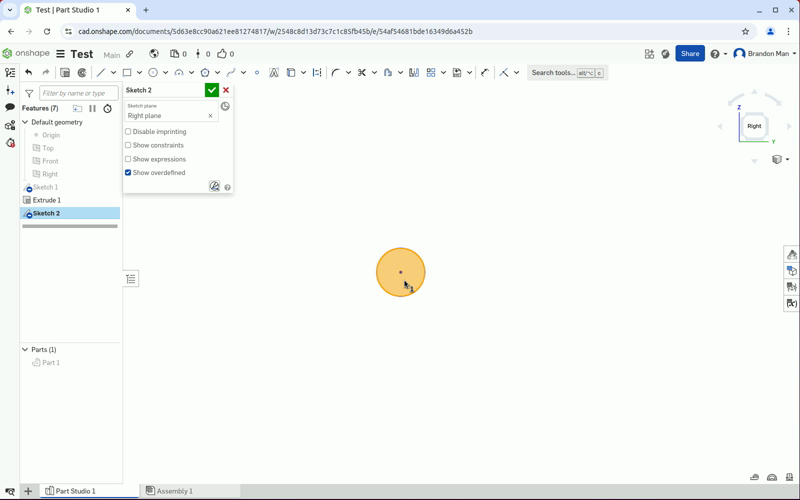
scroll(-6)
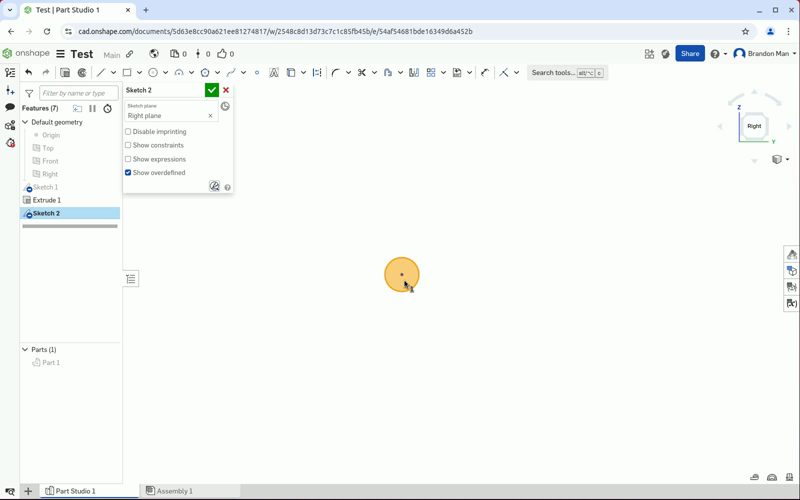
scroll(-6)
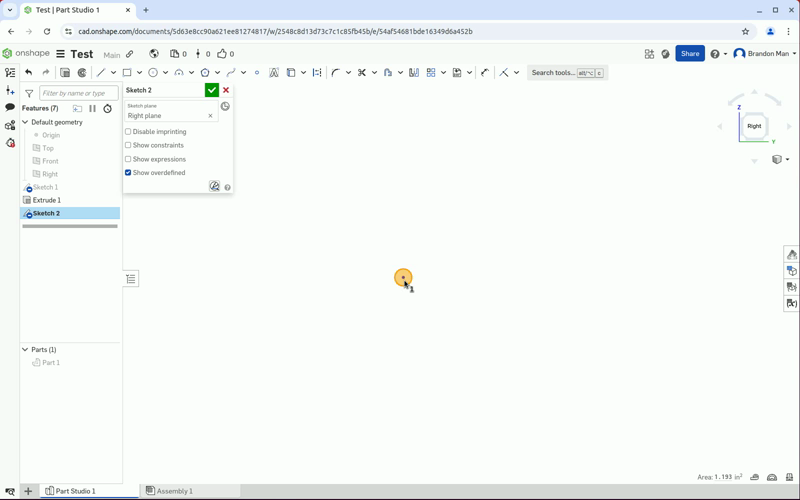
scroll(-6)
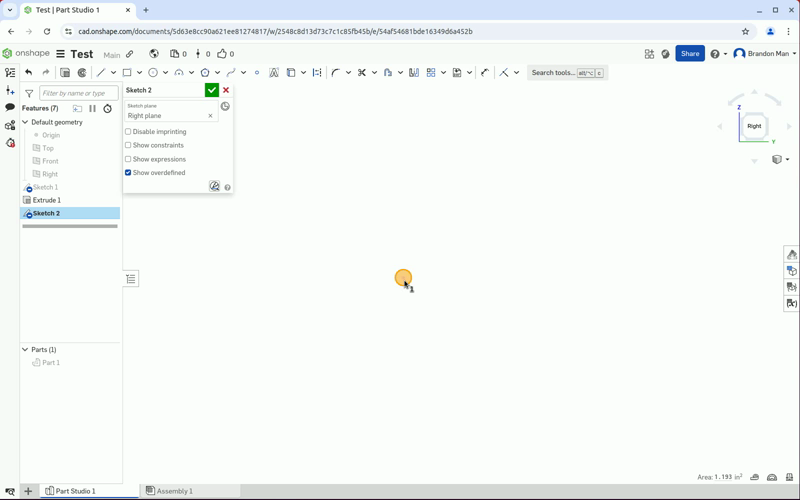
scroll(-6)
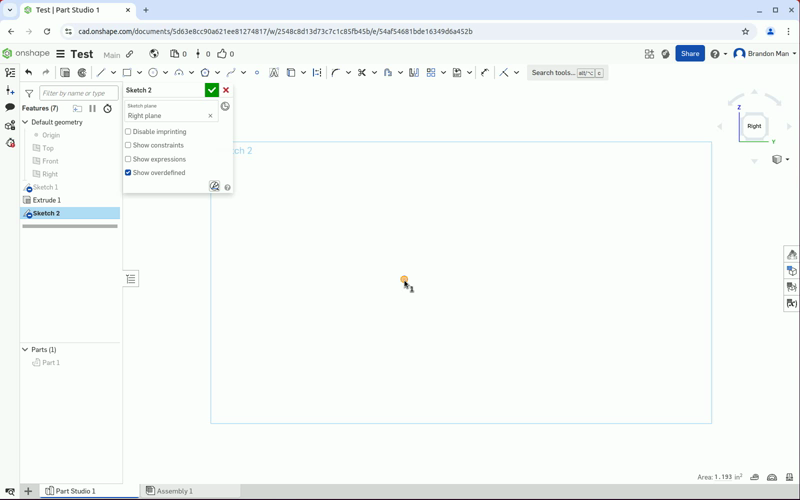
mouse_move(73, 352)
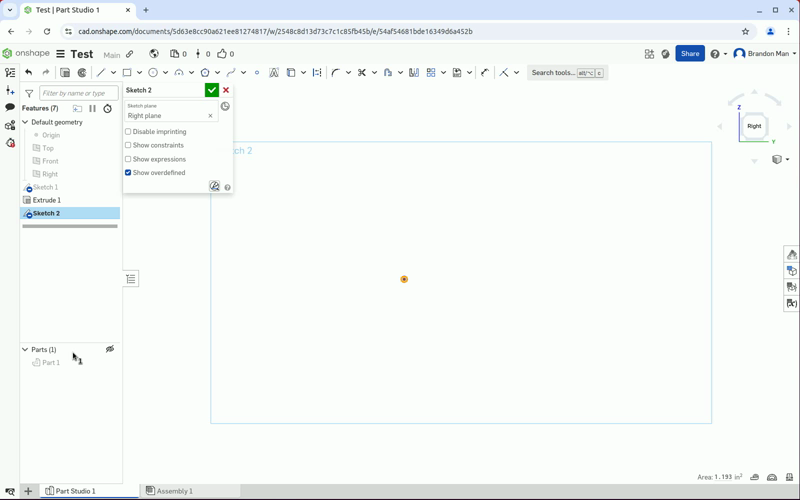
key(shift+y)
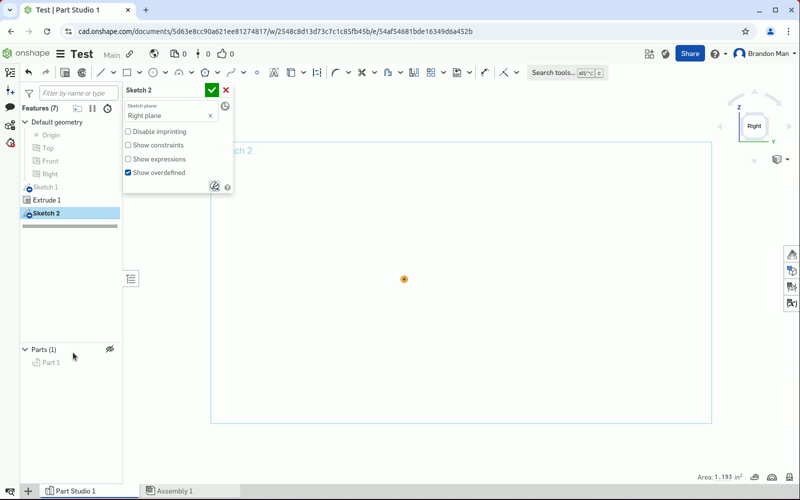
key(shift+e)
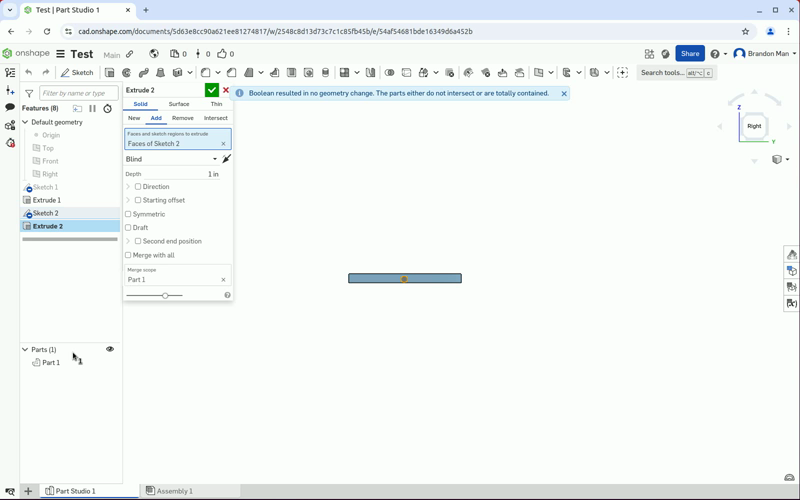
mouse_move(143, 106)
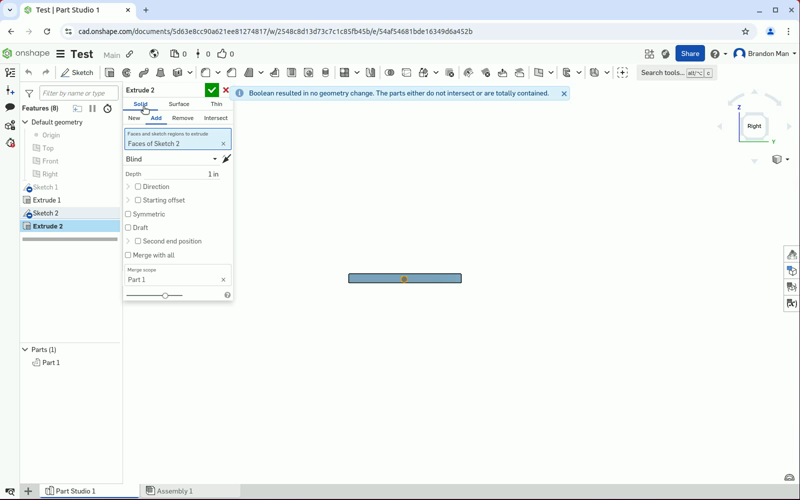
click(143, 106)
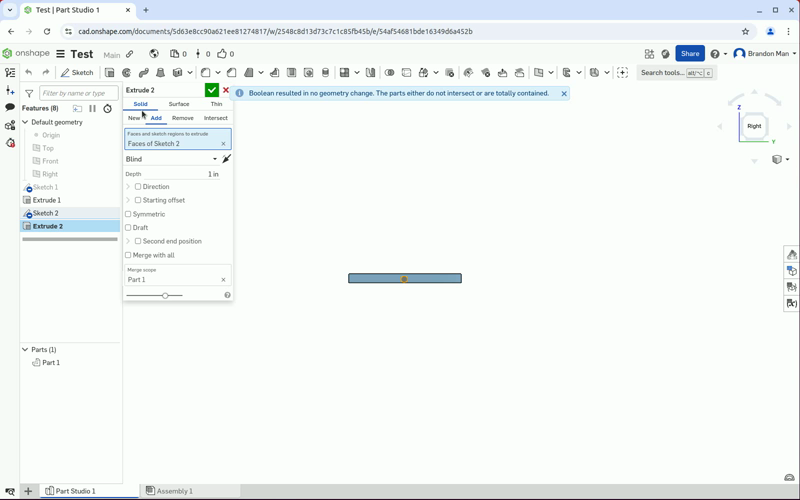
mouse_move(137, 120)
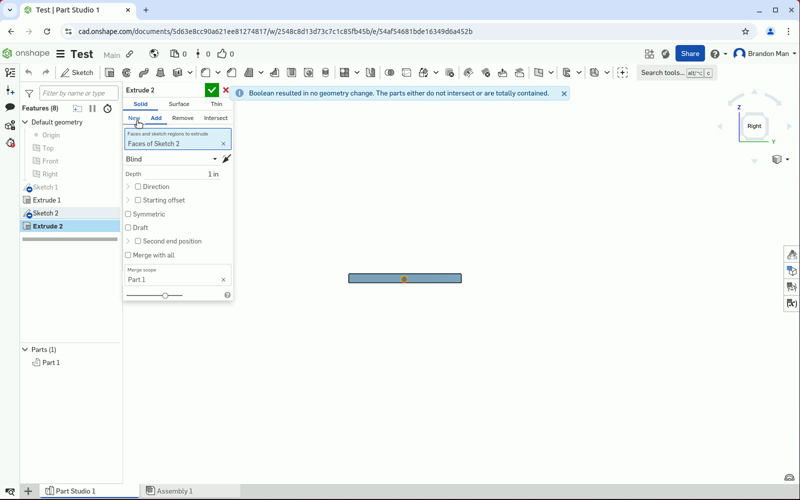
click(137, 120)
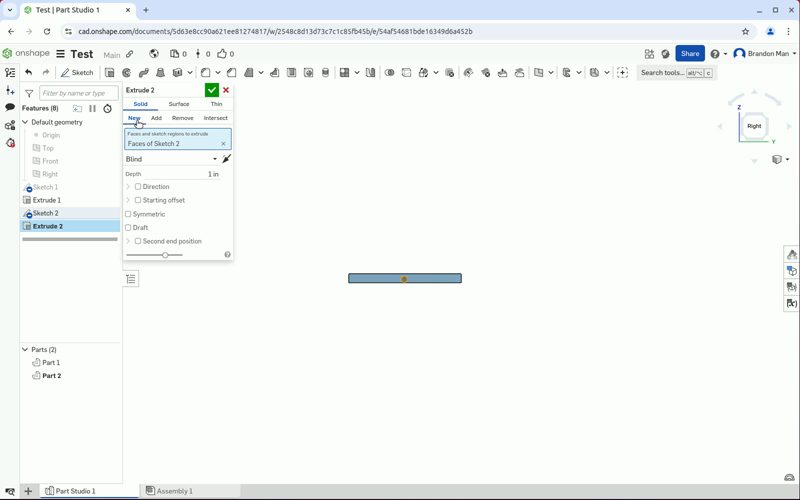
key(tab, 4)
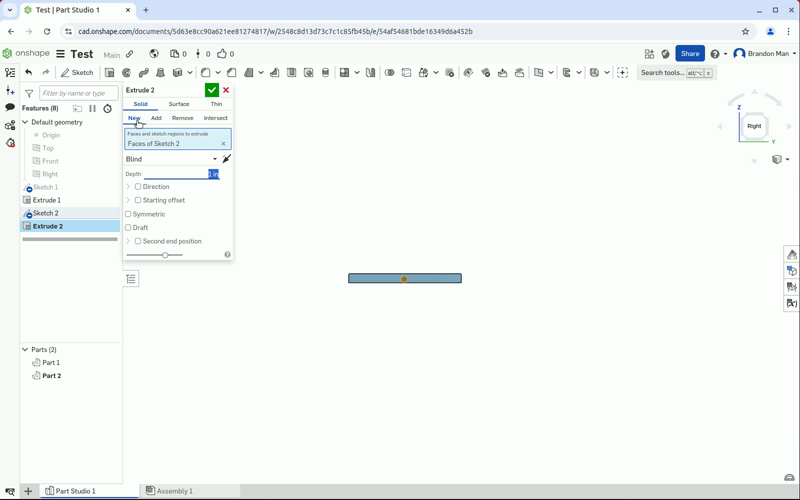
text(2.648)
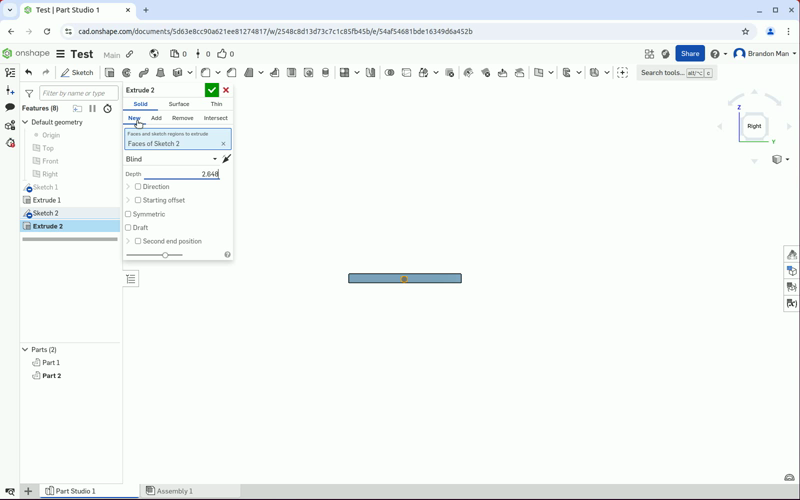
key(enter)
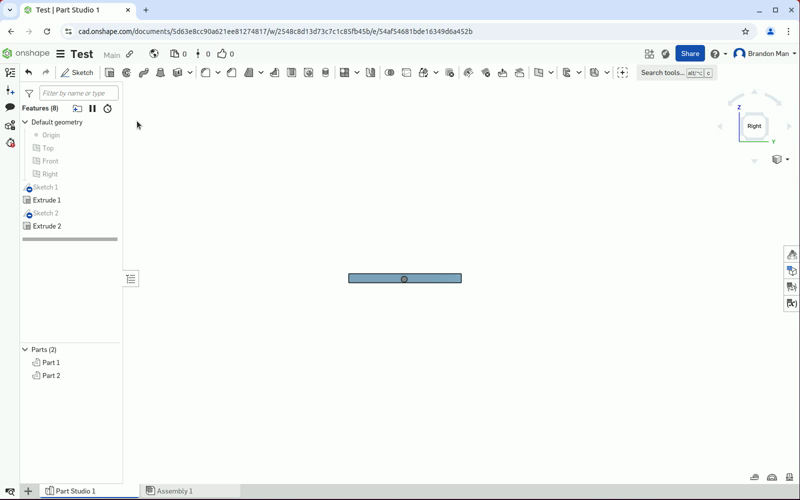
key(shift+h)
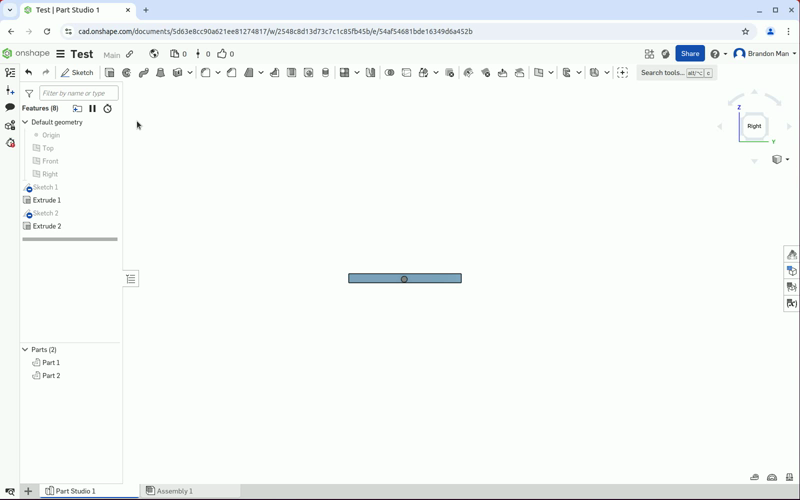
key(shift+h)
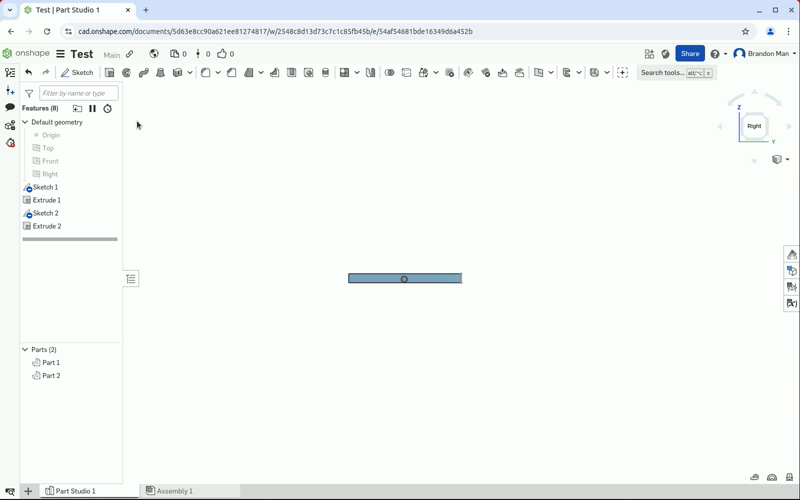
key(shift+7)
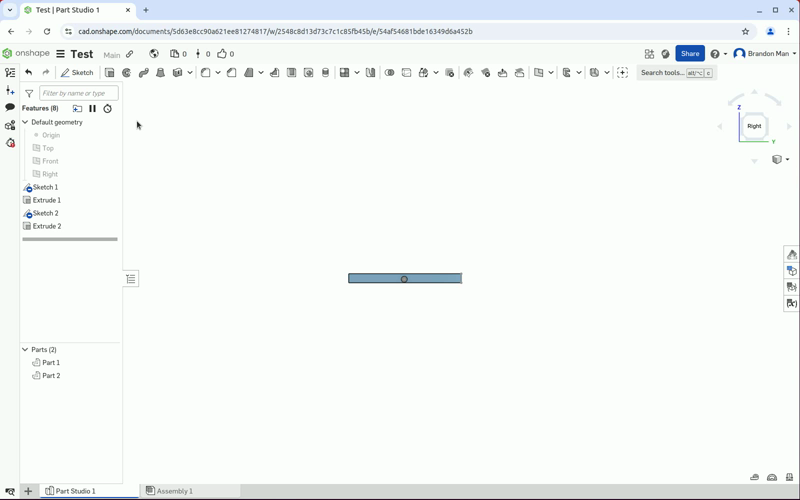
key(right, 2)
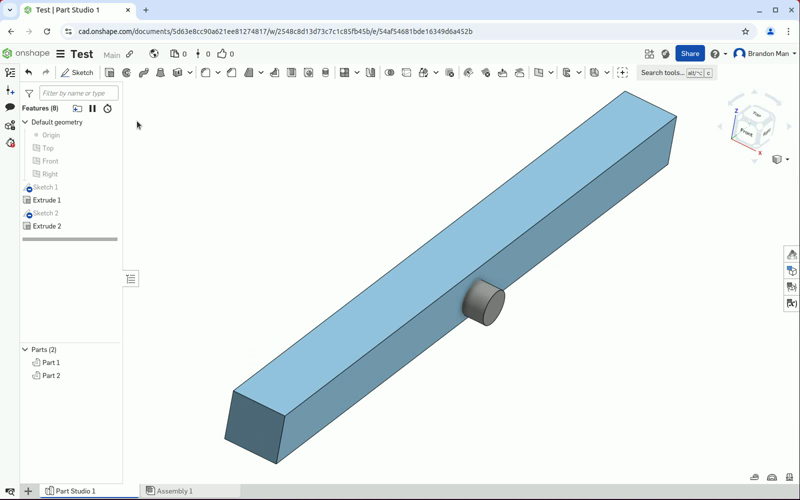
key(down, 2)
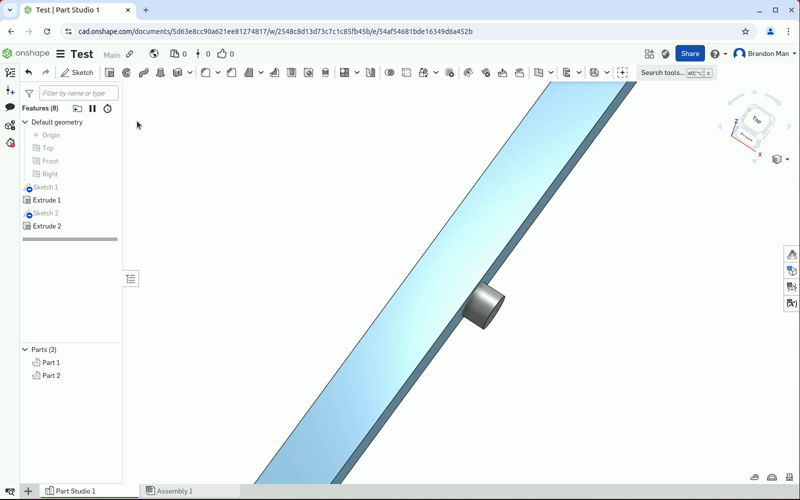
key(up, 2)
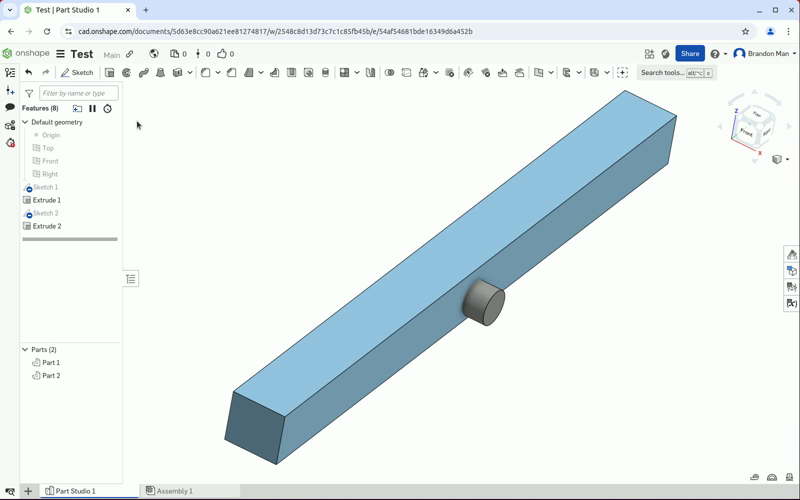
key(left, 2)
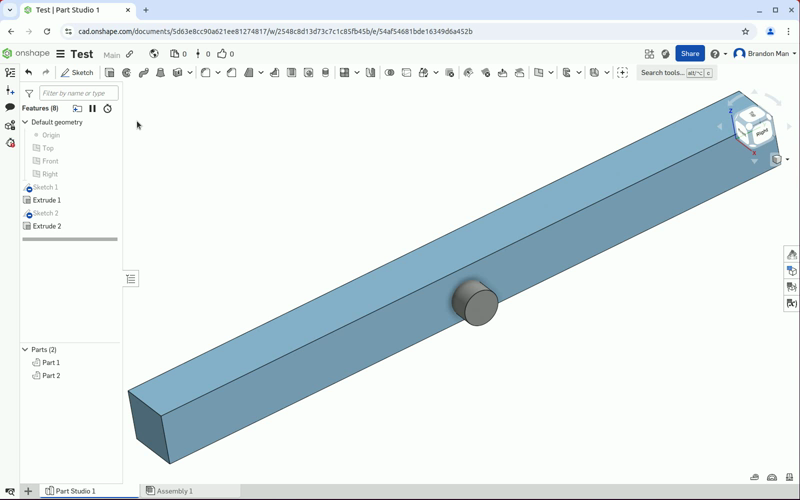
mouse_move(73, 189)
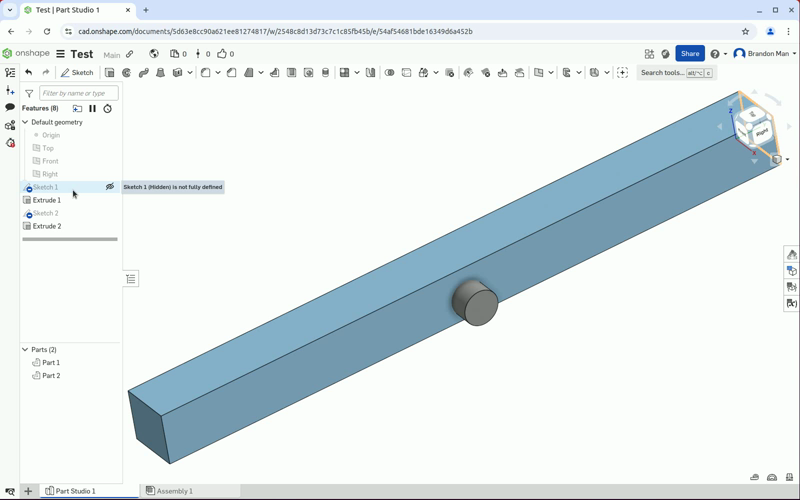
click(73, 189)